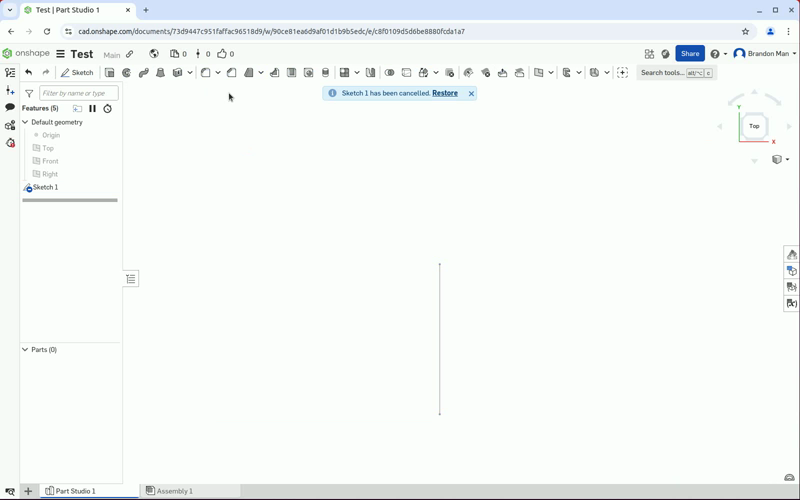
key(shift+h)
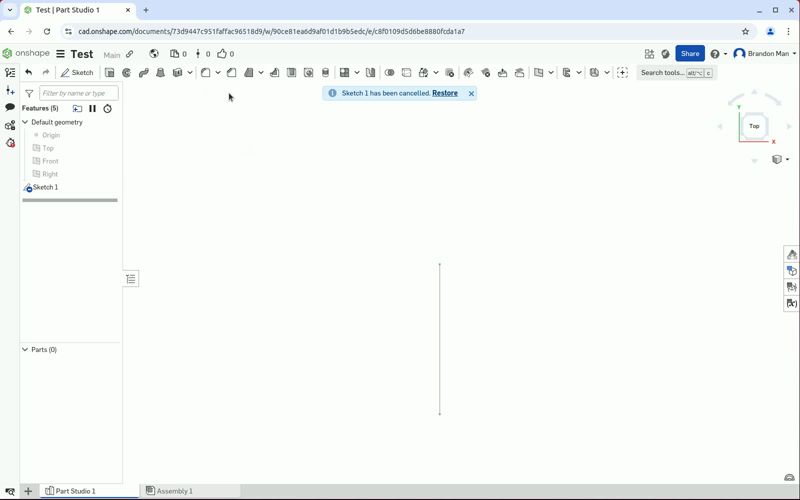
key(shift+s)
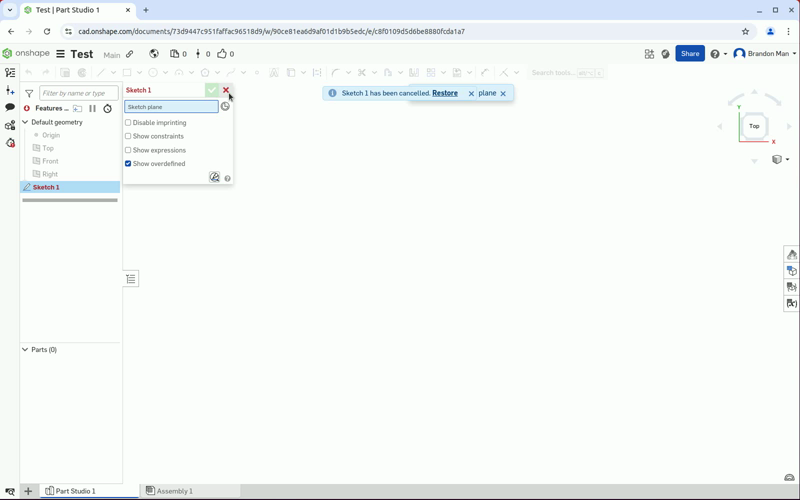
mouse_move(73, 150)
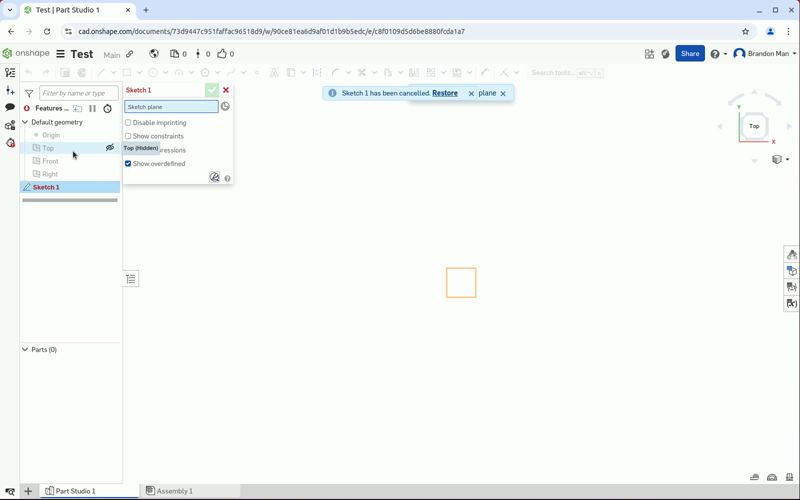
click(73, 150)
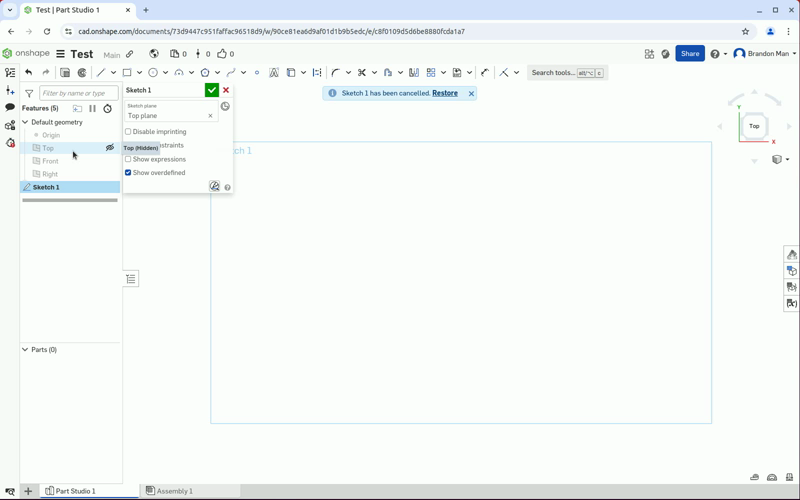
mouse_move(73, 352)
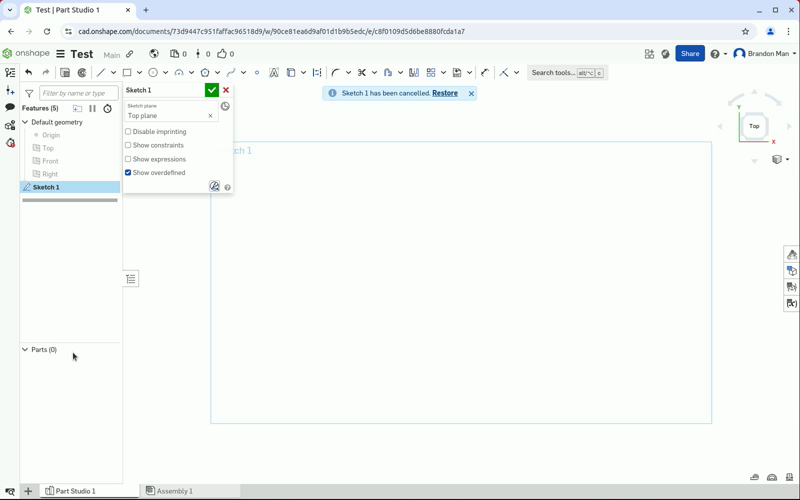
key(y)
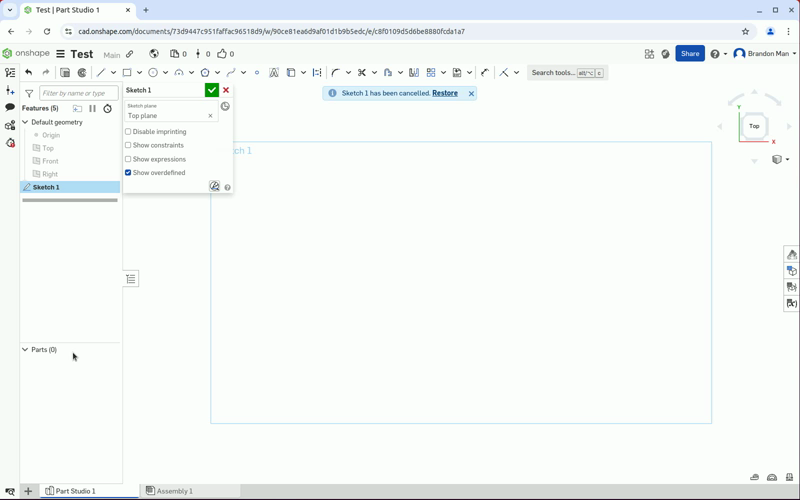
key(c)
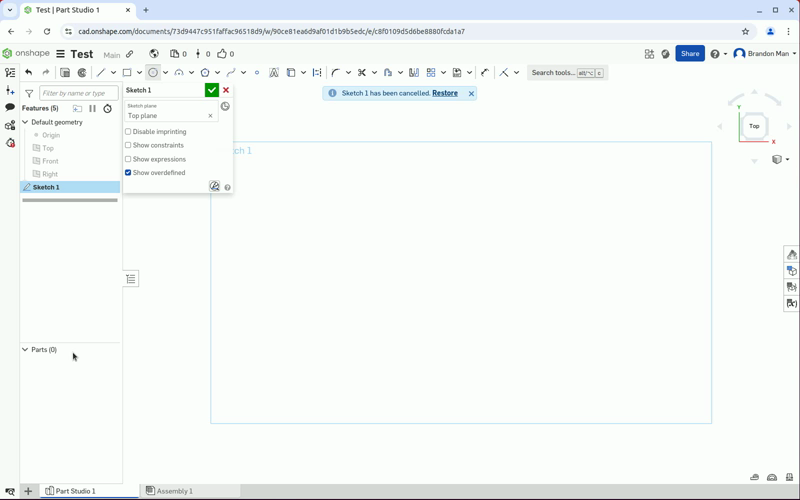
key_down(shift)
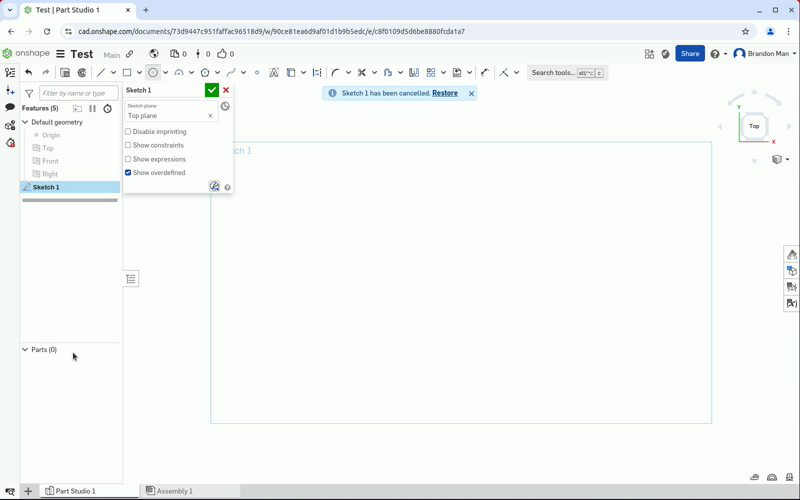
mouse_move(461, 282)
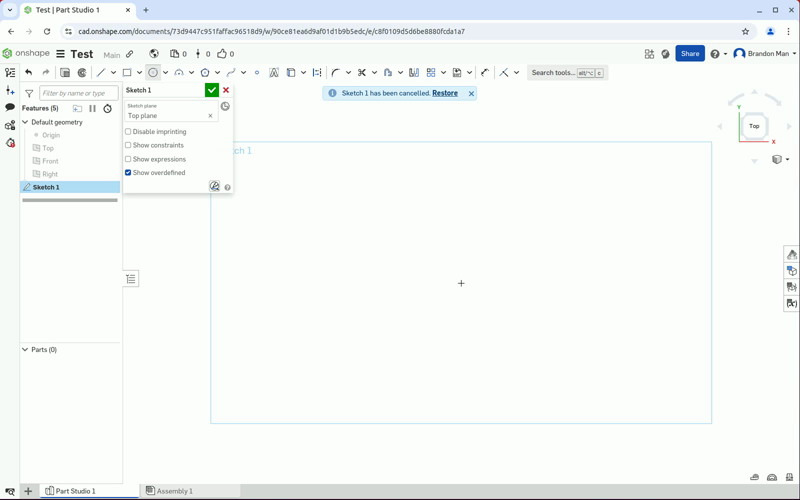
click(461, 282)
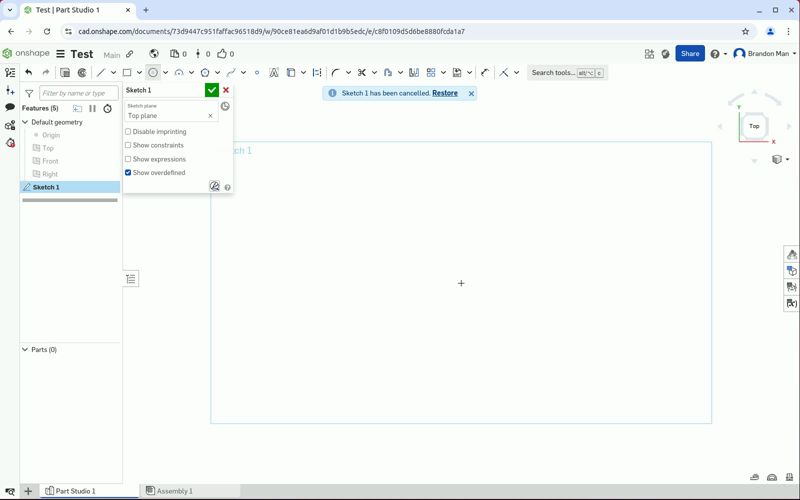
key_up(shift)
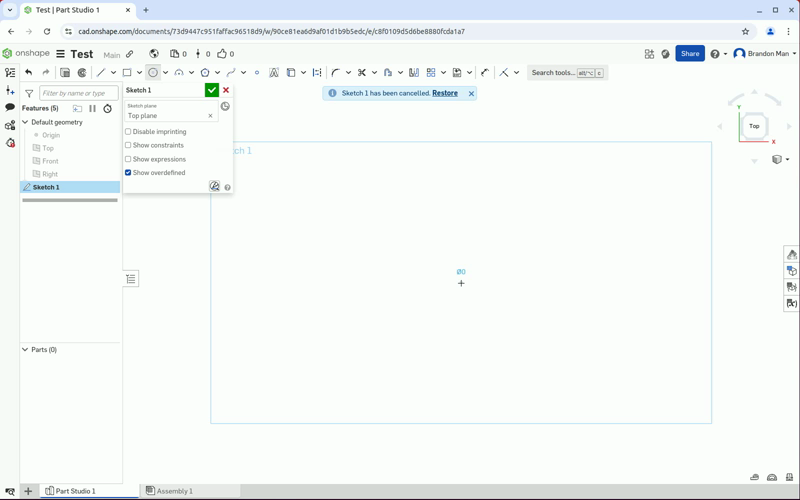
mouse_move(463, 282)
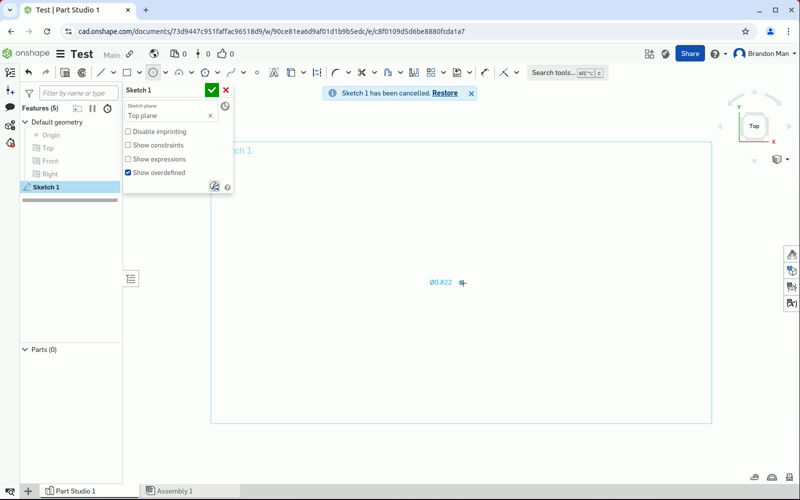
scroll(6)
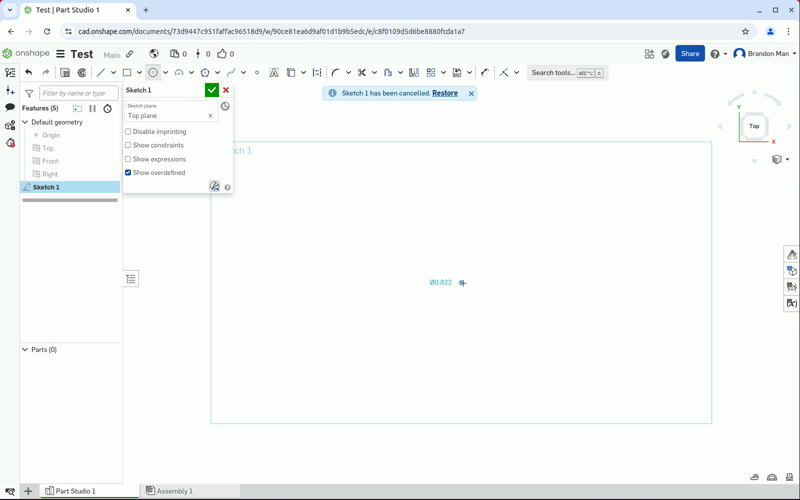
scroll(6)
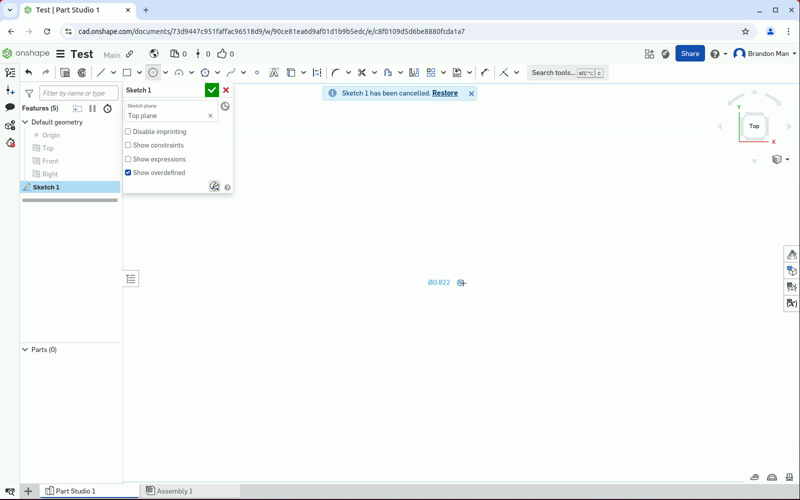
scroll(6)
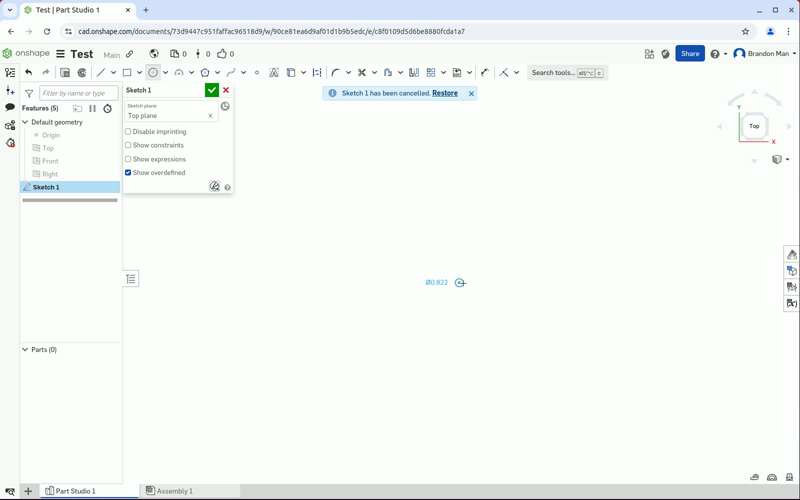
scroll(6)
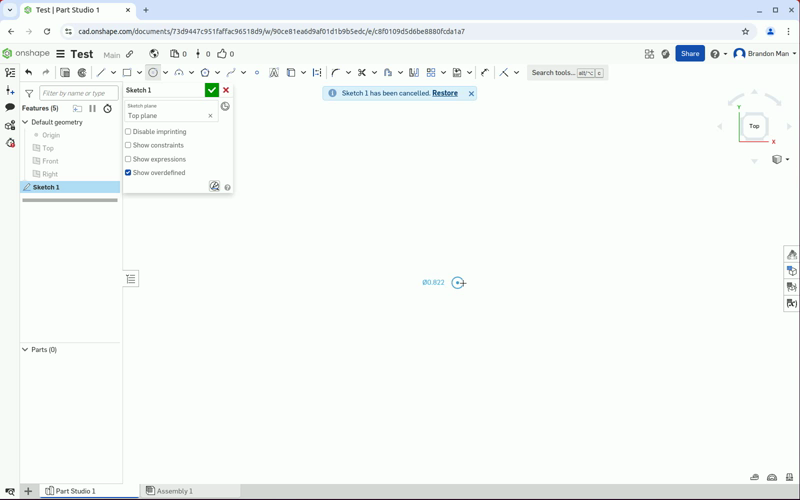
scroll(6)
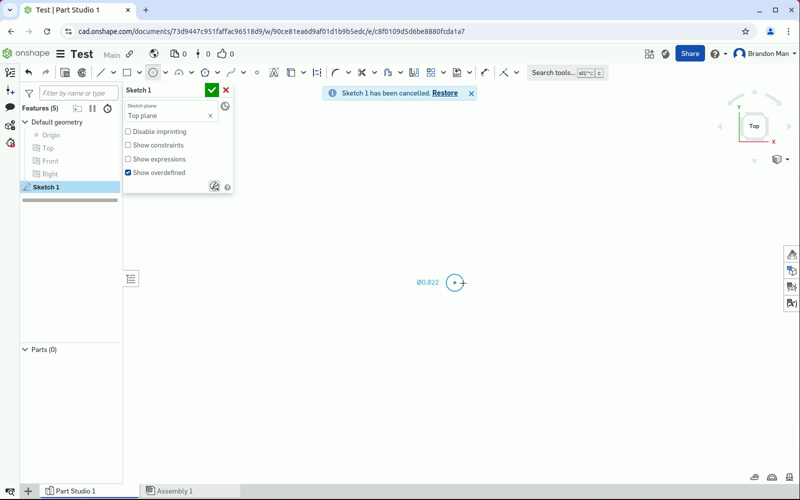
scroll(6)
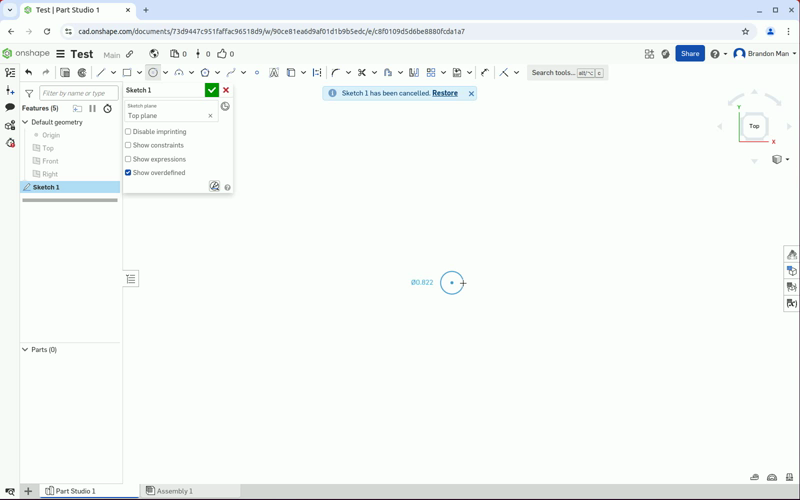
scroll(6)
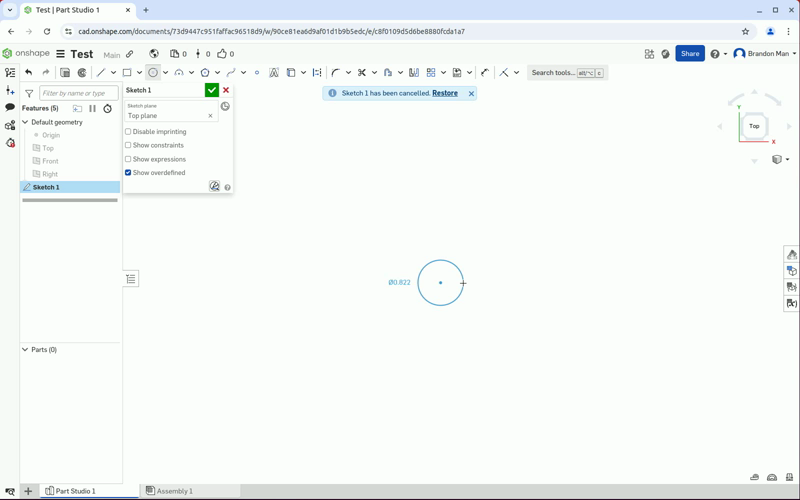
click(463, 282)
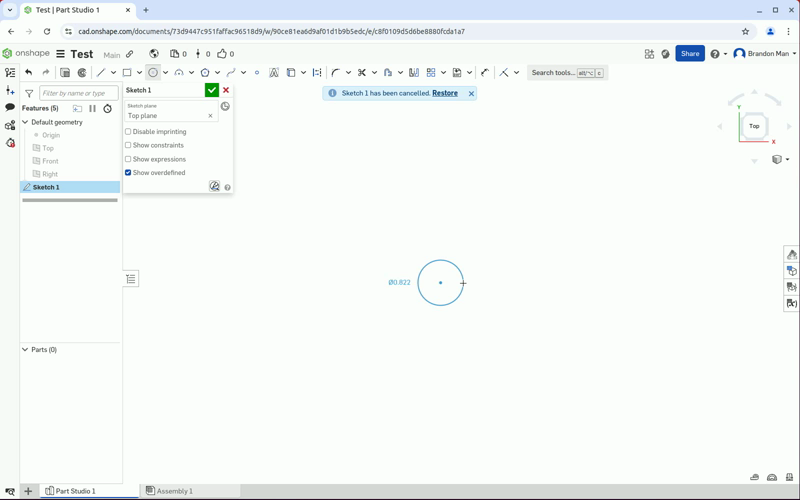
scroll(-6)
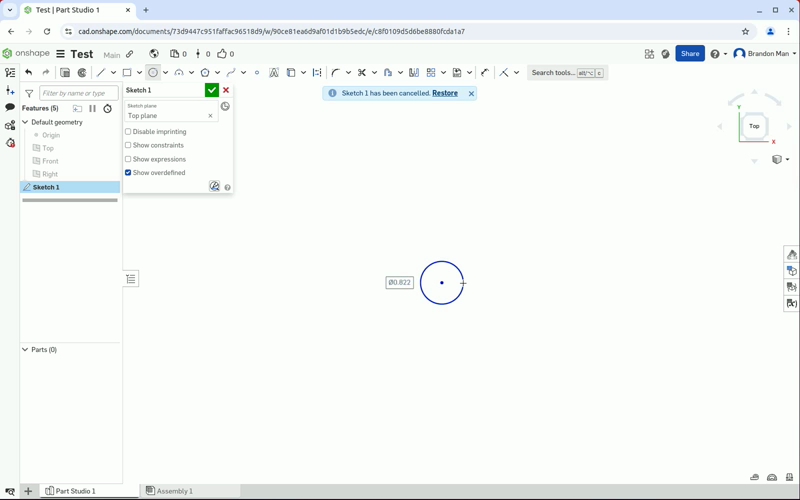
scroll(-6)
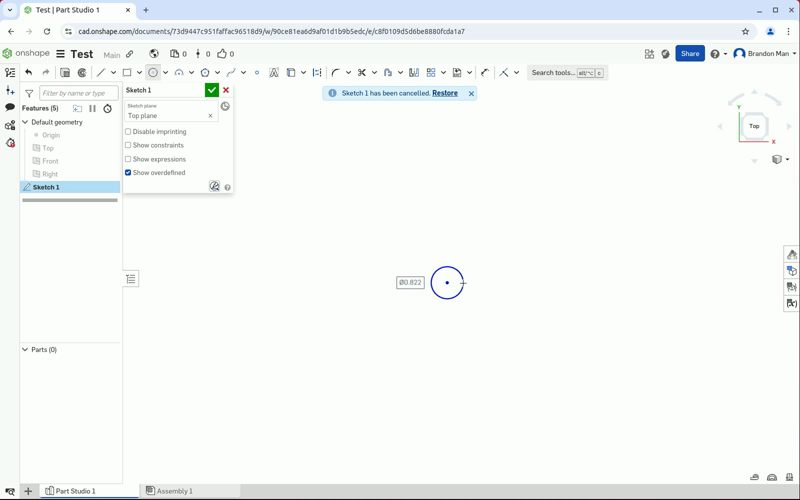
scroll(-6)
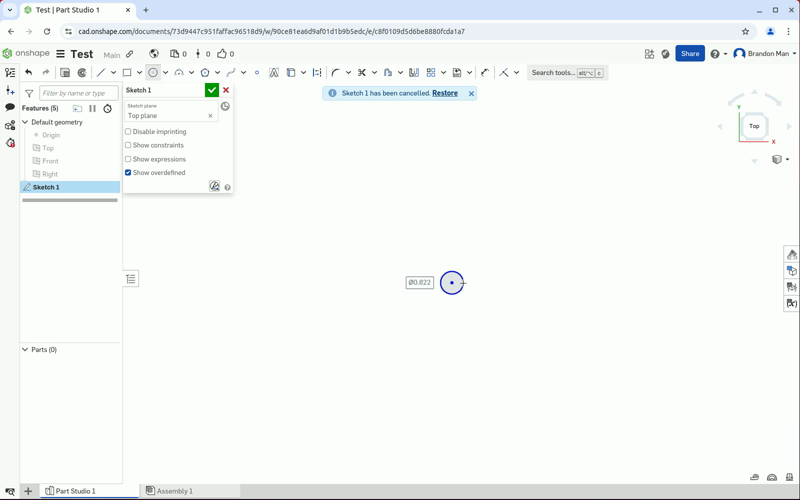
scroll(-6)
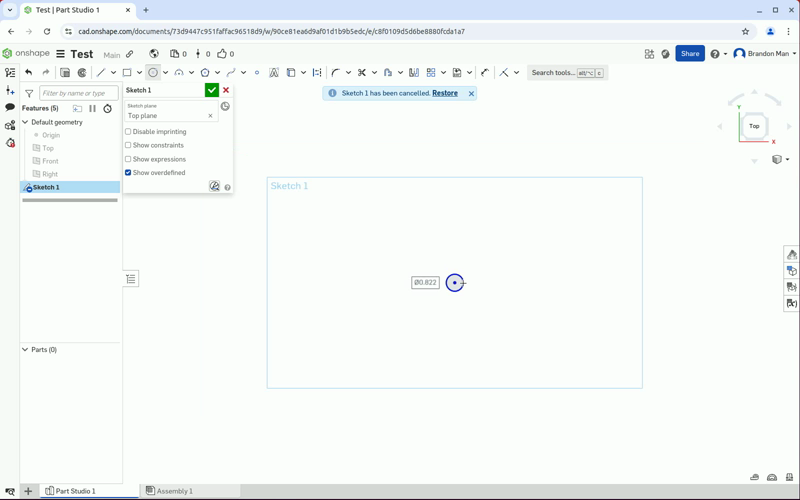
scroll(-6)
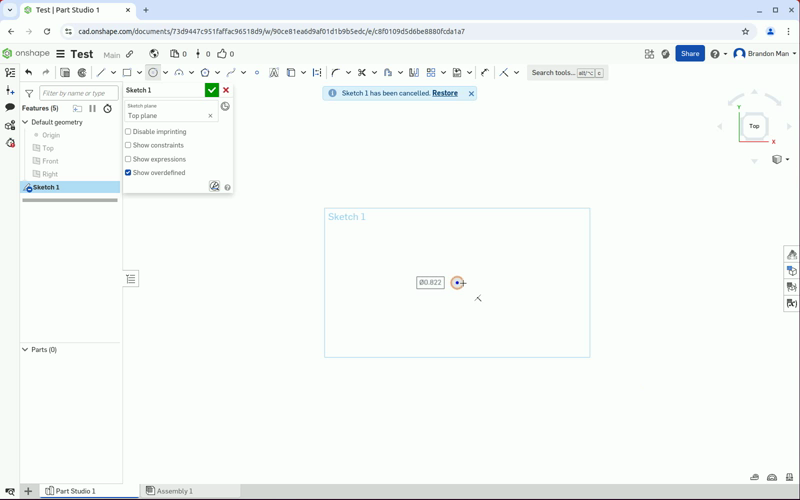
scroll(-6)
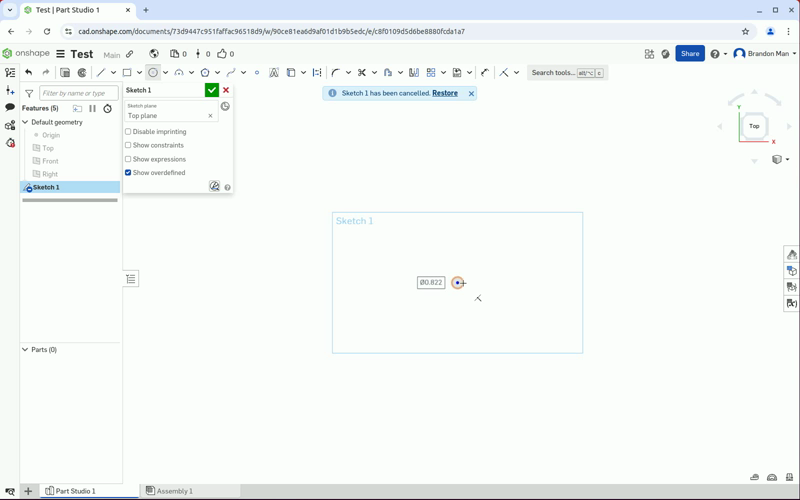
scroll(-6)
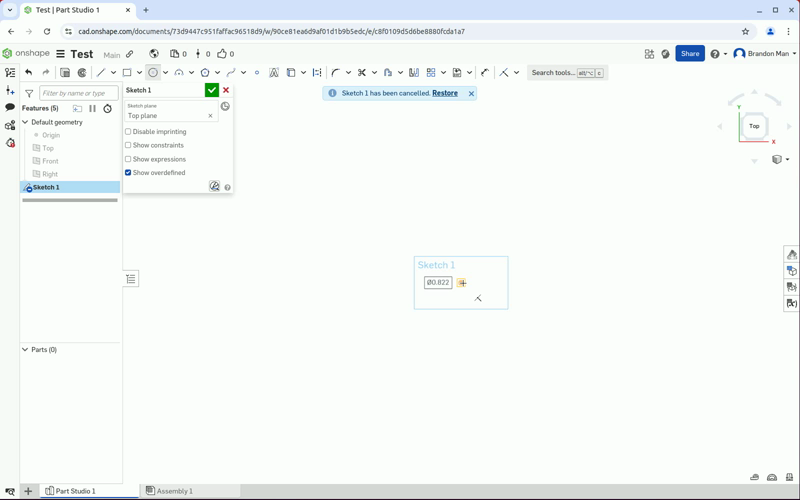
key(esc)
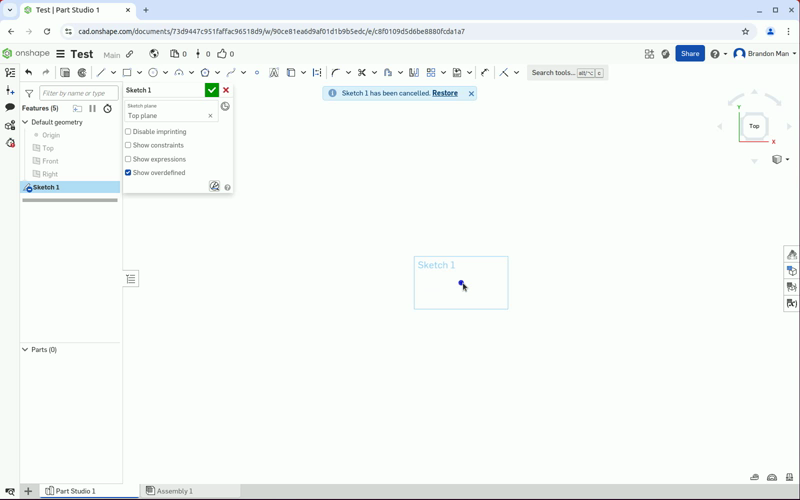
mouse_move(462, 283)
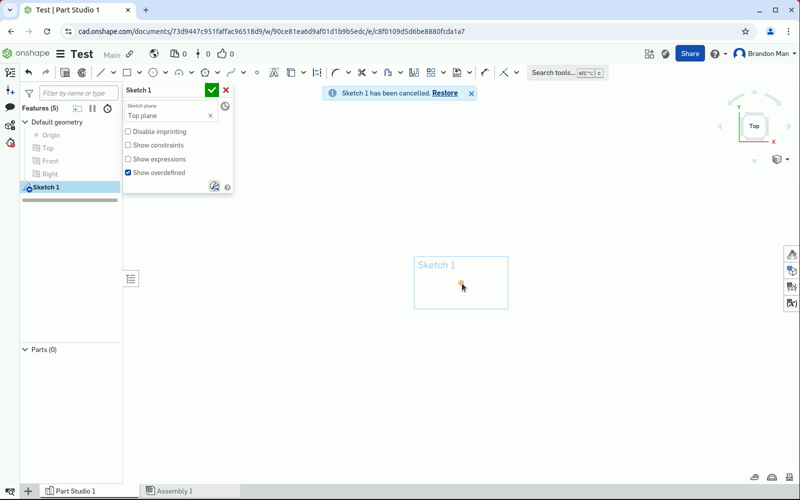
scroll(6)
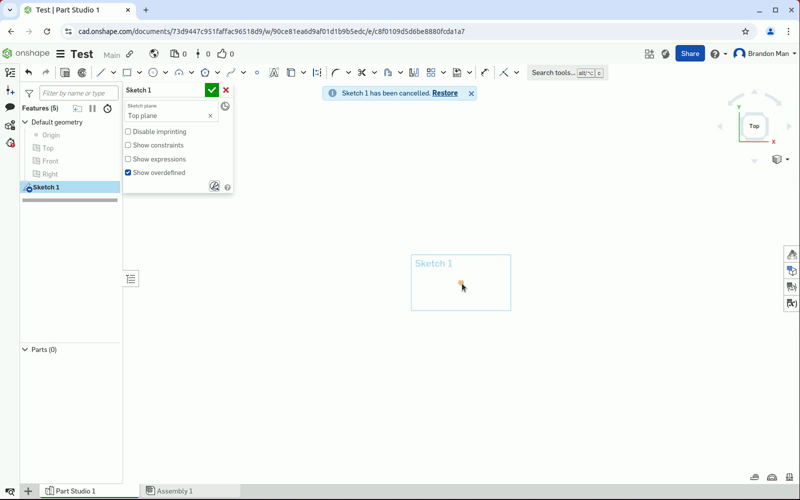
scroll(6)
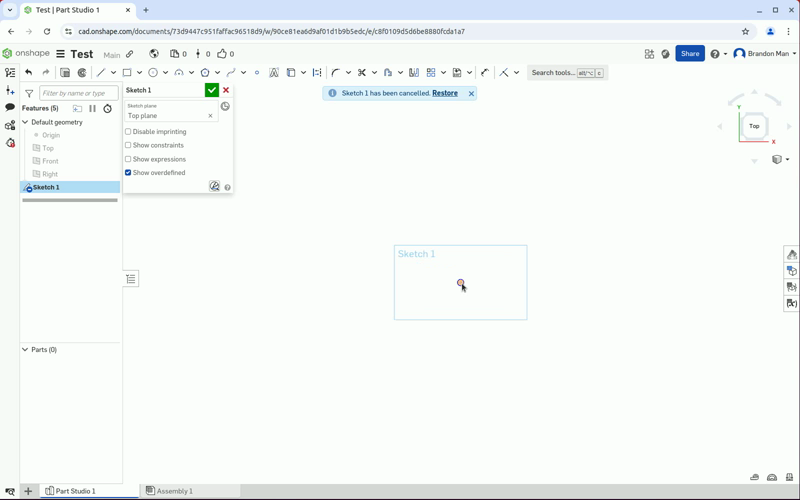
scroll(6)
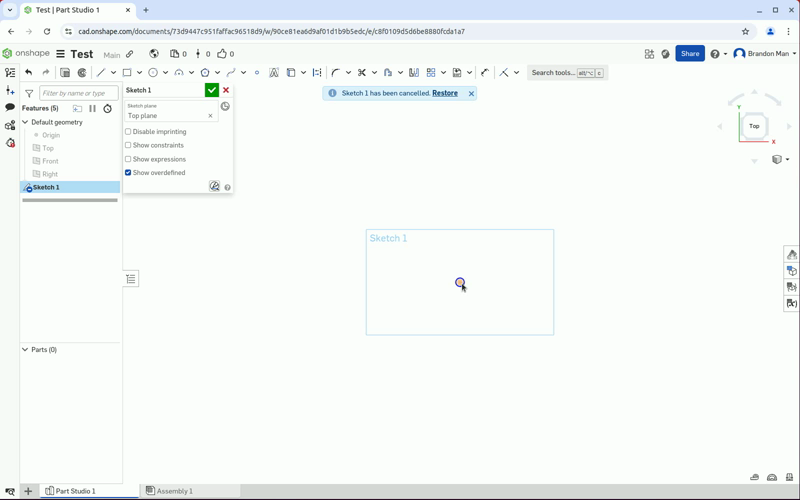
scroll(6)
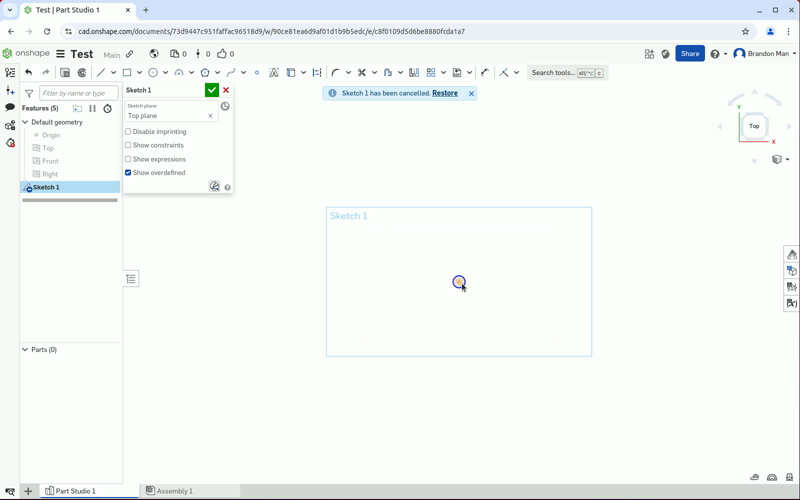
scroll(6)
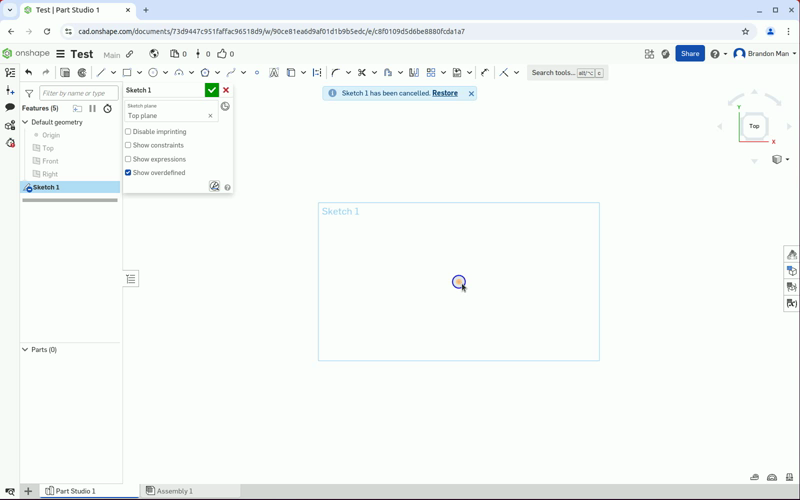
scroll(6)
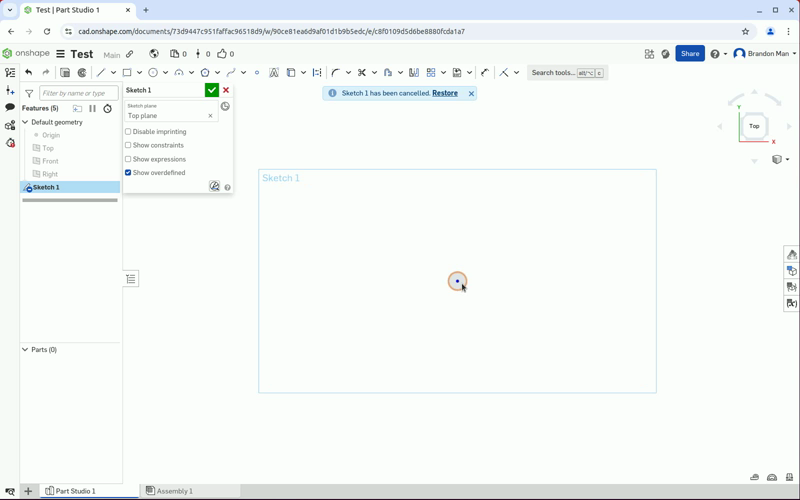
scroll(6)
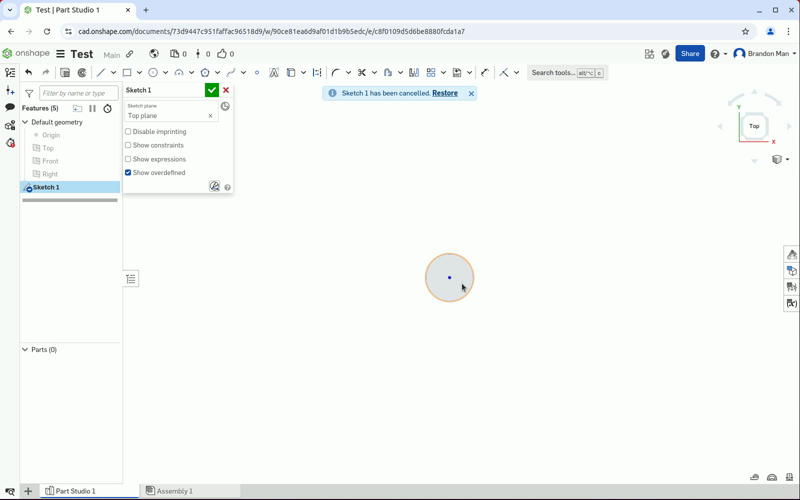
click(462, 283)
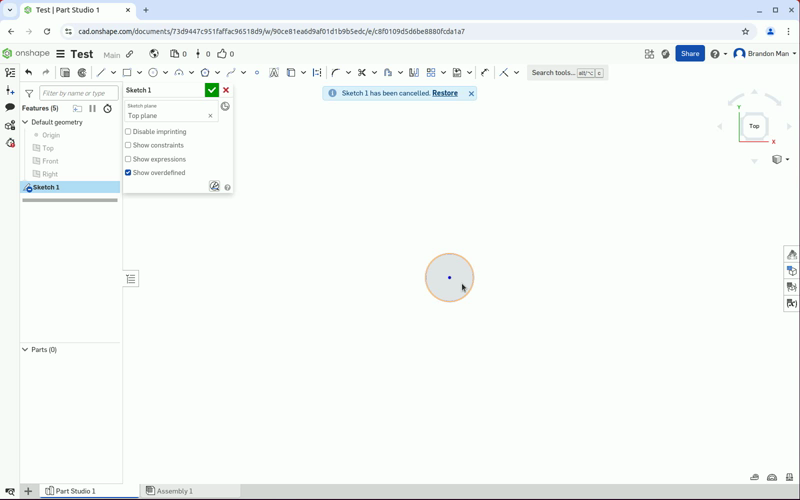
scroll(-6)
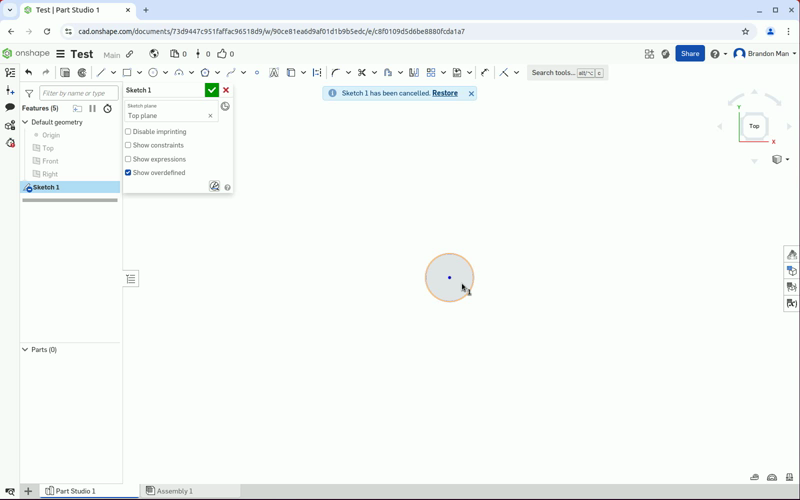
scroll(-6)
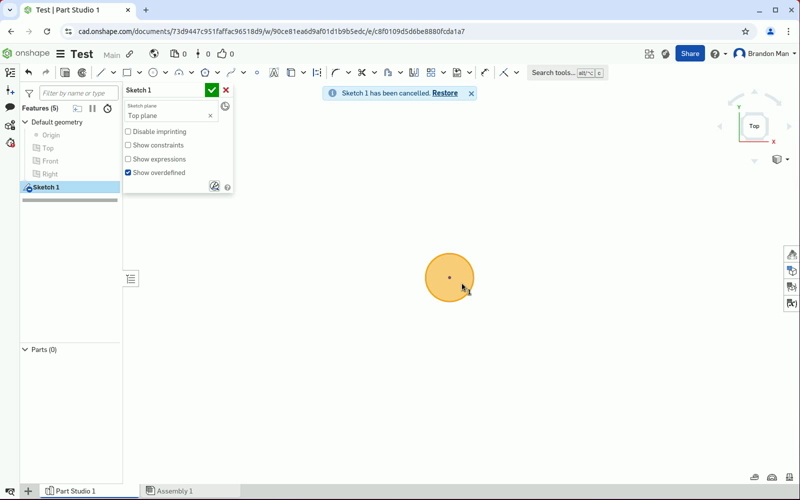
scroll(-6)
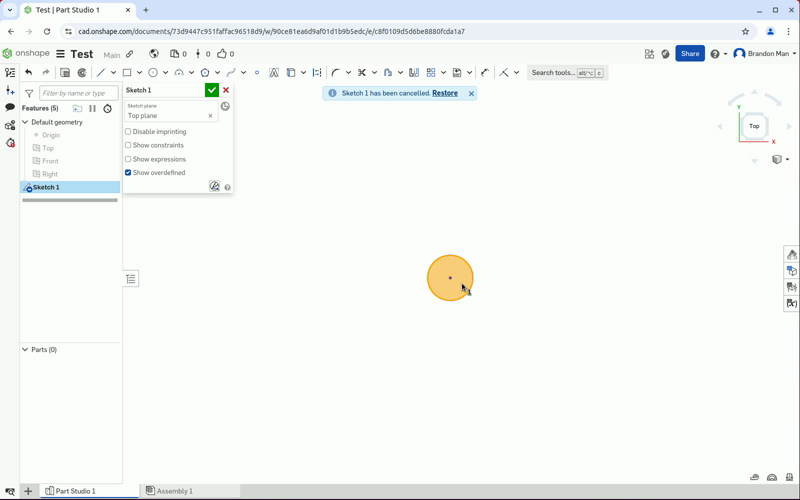
scroll(-6)
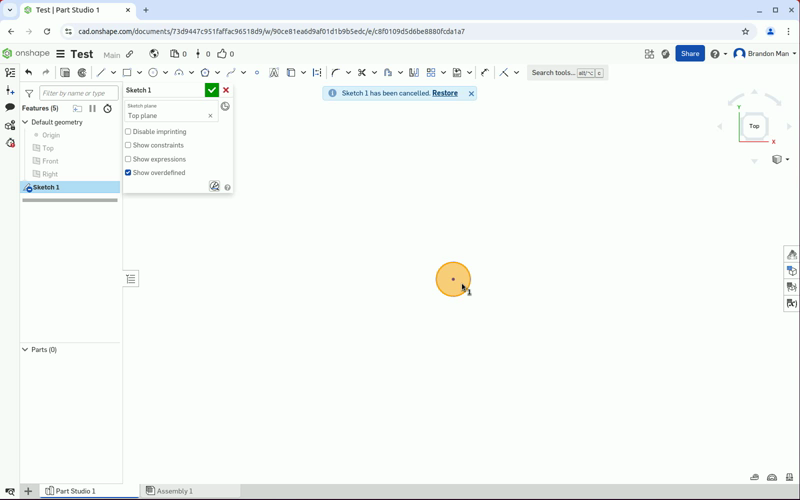
scroll(-6)
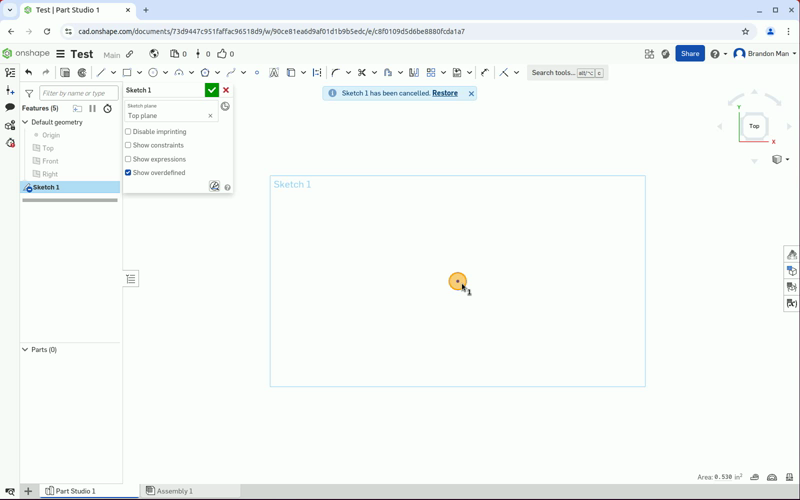
scroll(-6)
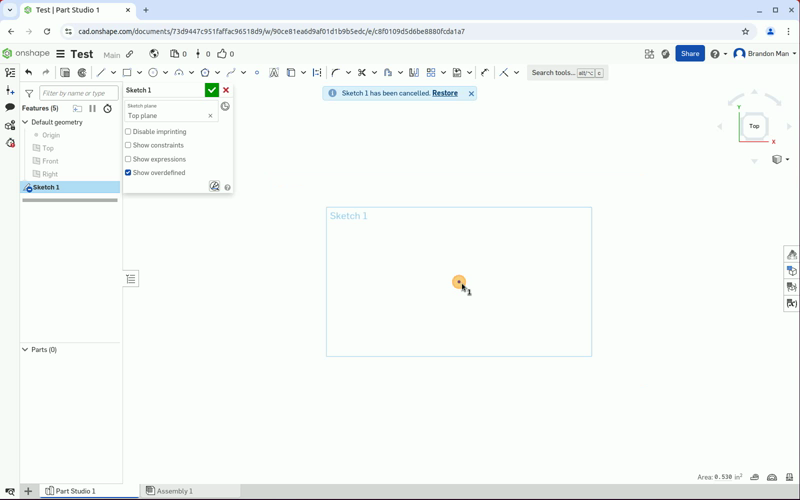
scroll(-6)
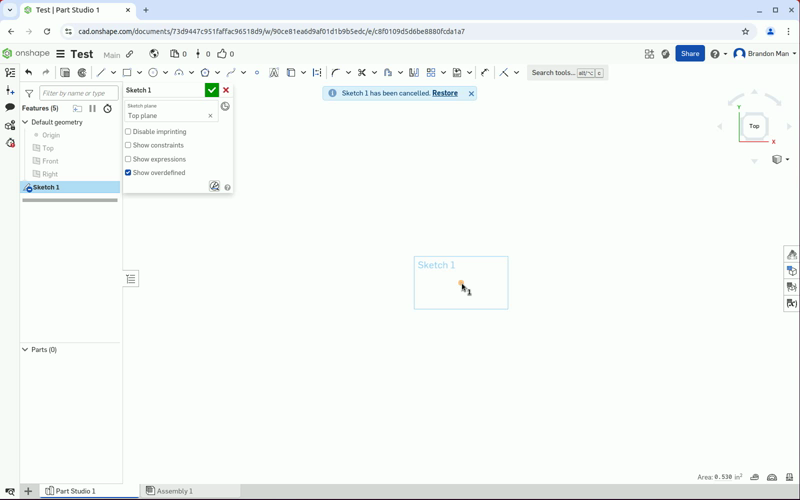
mouse_move(73, 352)
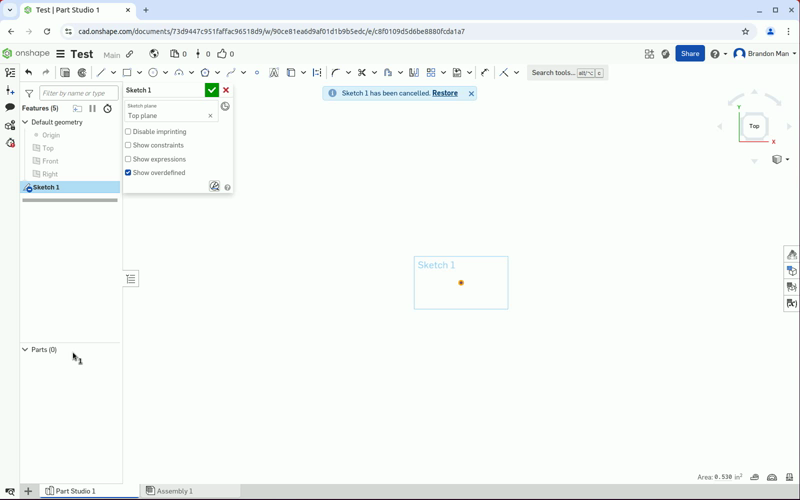
key(shift+y)
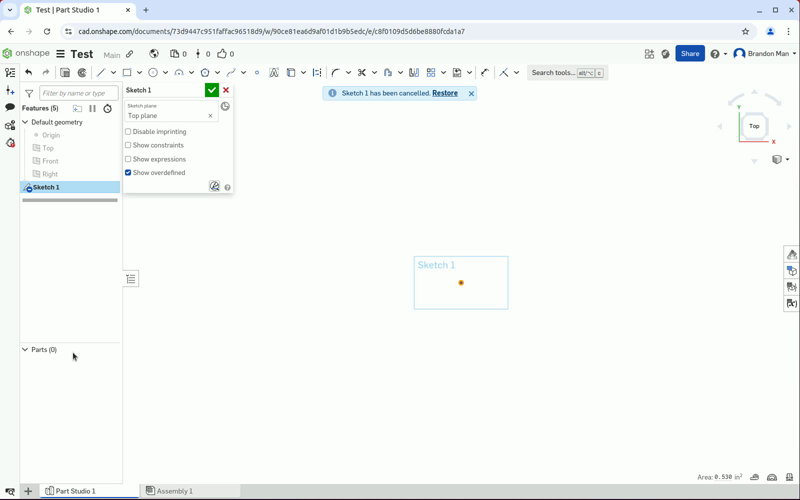
key(shift+e)
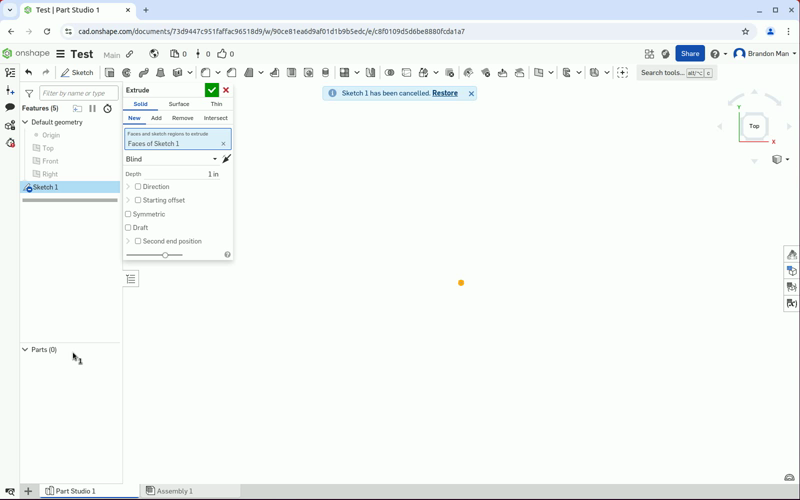
mouse_move(143, 106)
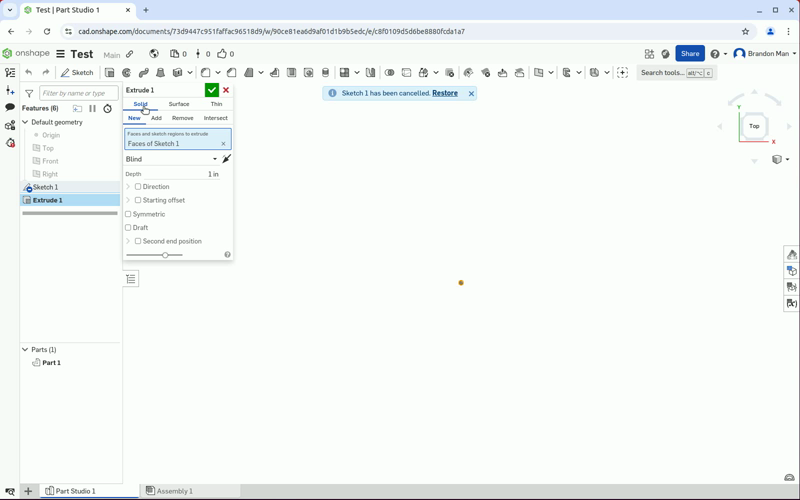
click(143, 106)
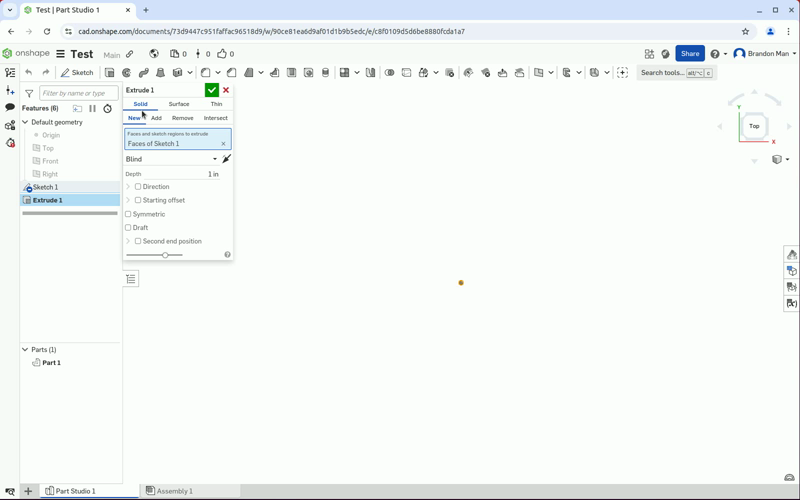
mouse_move(137, 120)
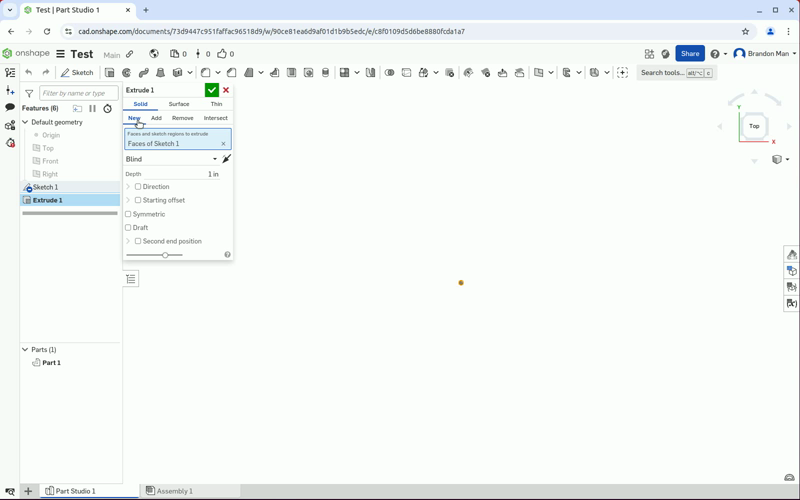
click(137, 120)
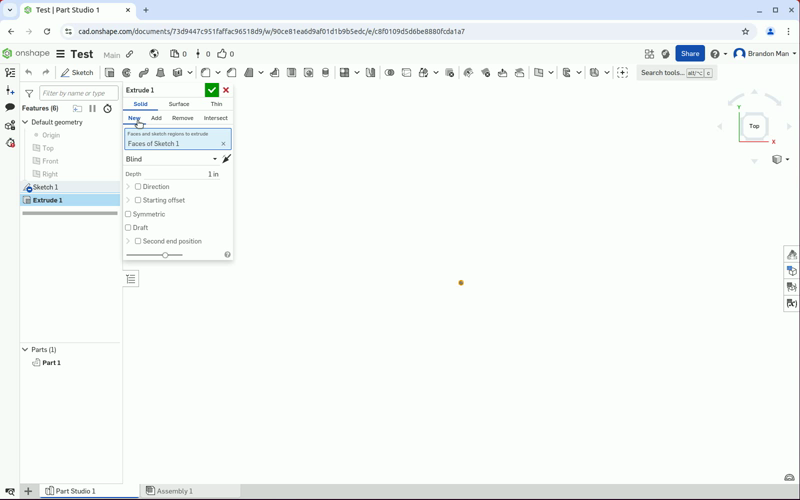
key(tab, 4)
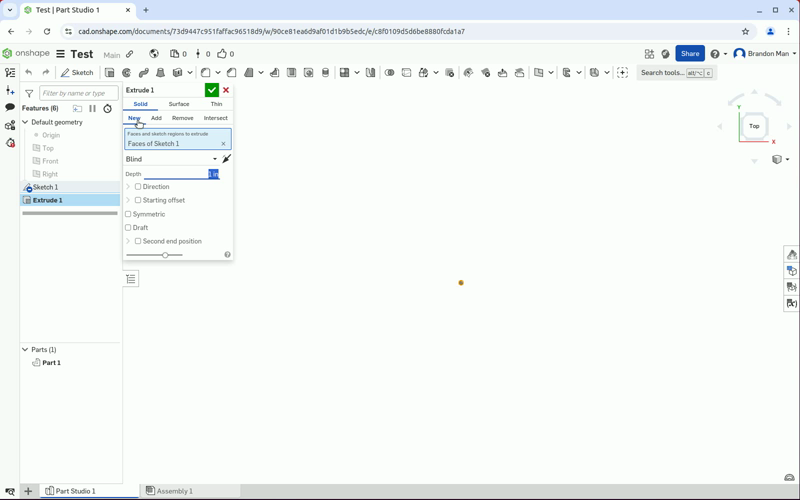
text(-12.517)
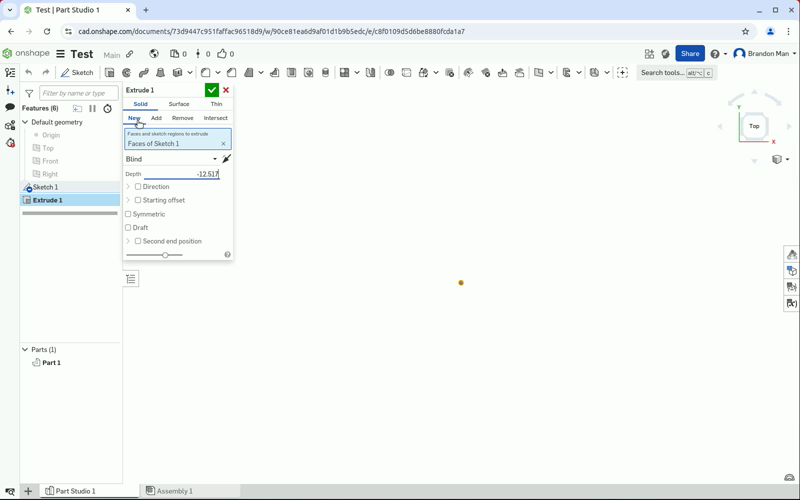
key(enter)
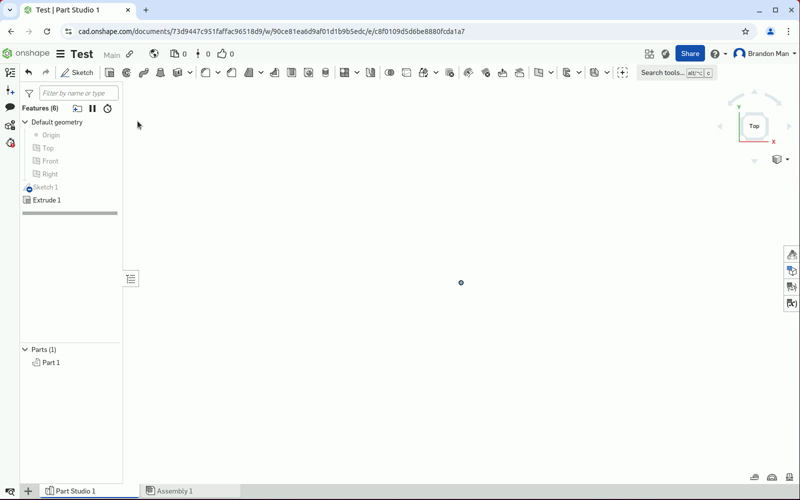
key(shift+h)
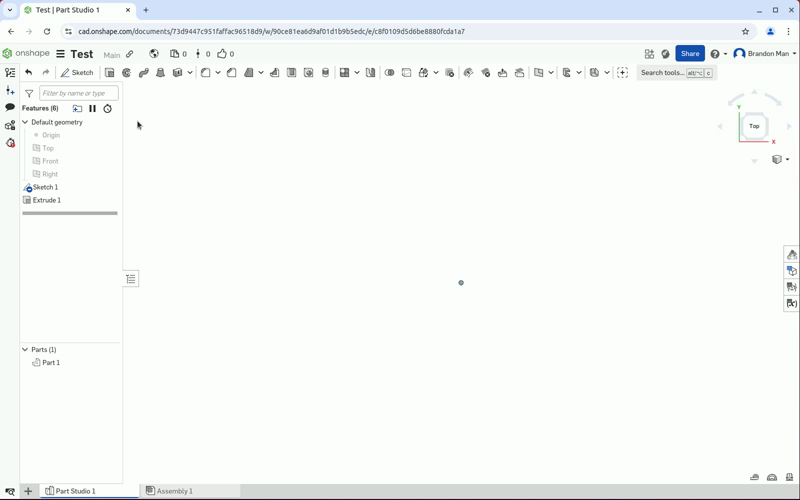
key(shift+h)
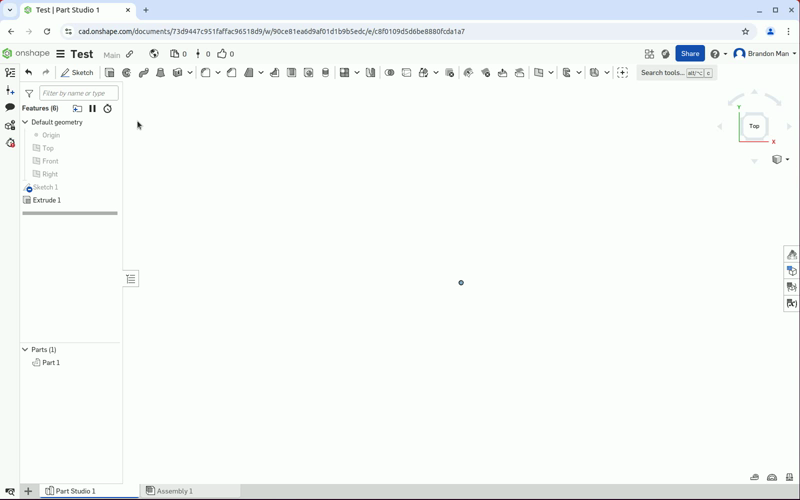
mouse_move(73, 189)
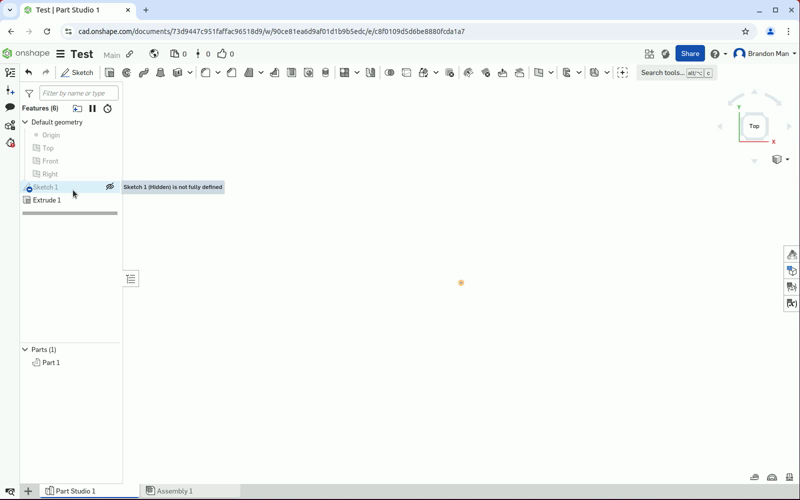
click(73, 189)
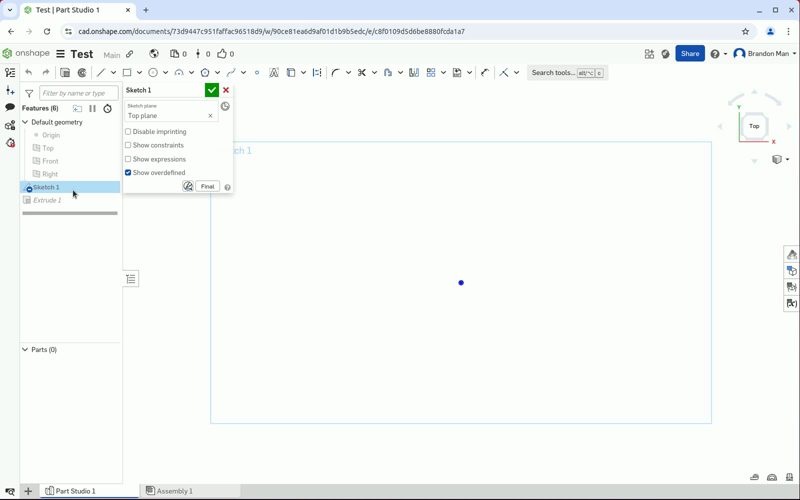
mouse_move(229, 92)
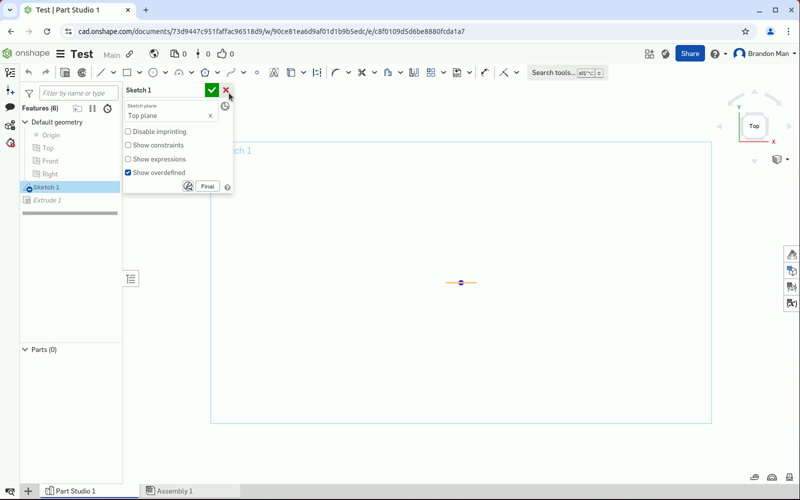
click(229, 92)
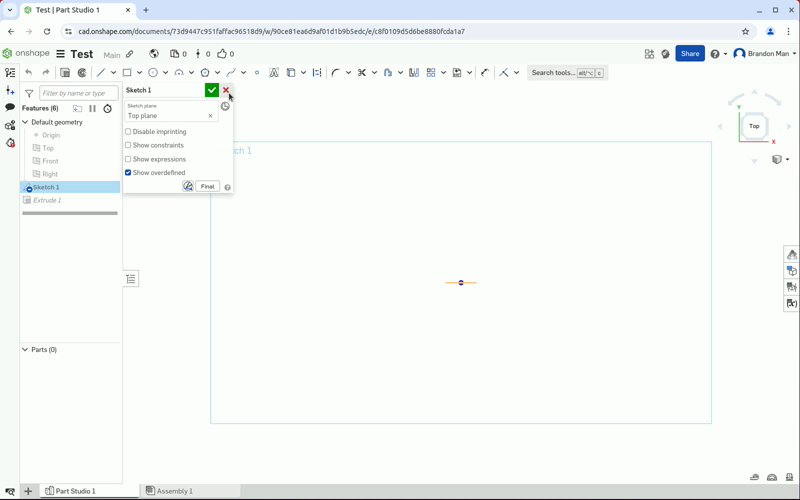
key(shift+s)
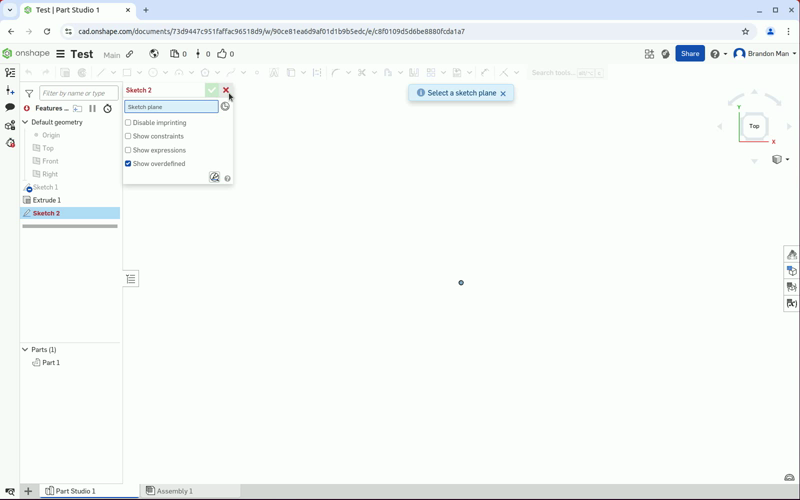
mouse_move(73, 150)
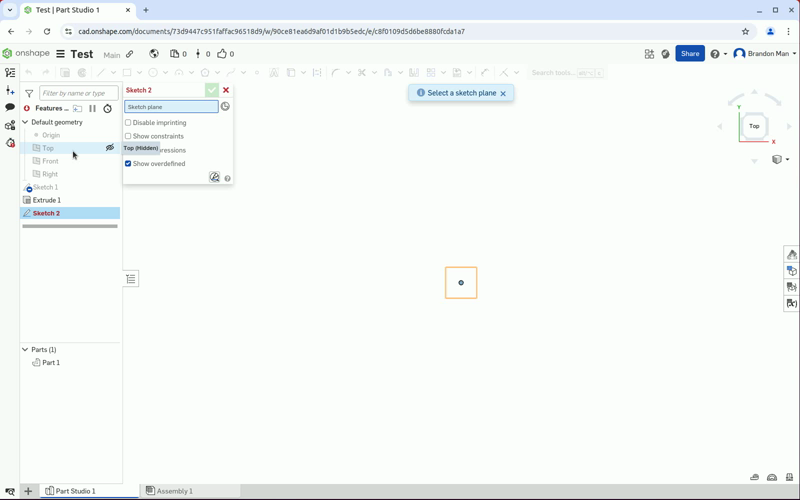
click(73, 150)
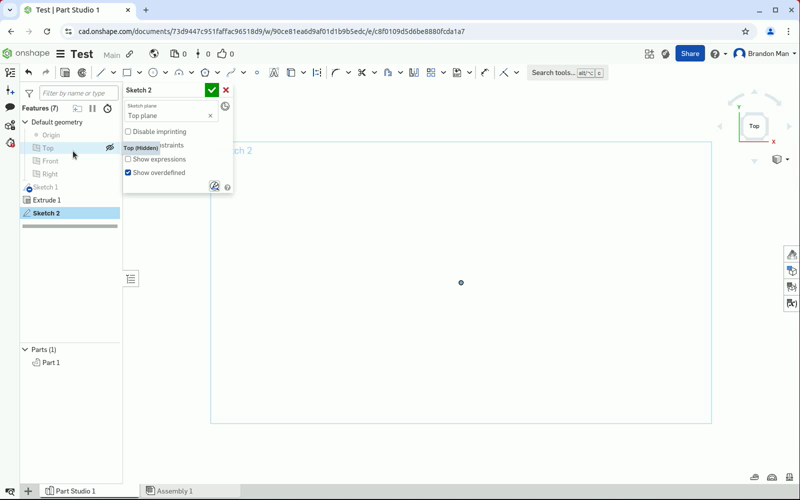
mouse_move(73, 352)
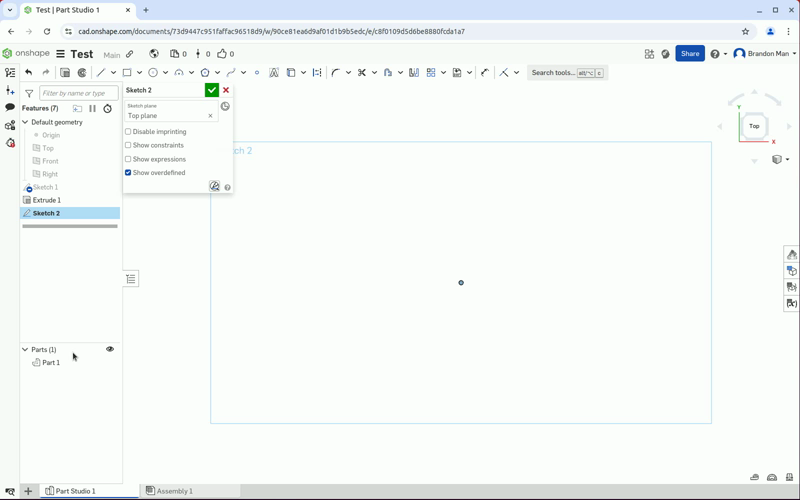
key(y)
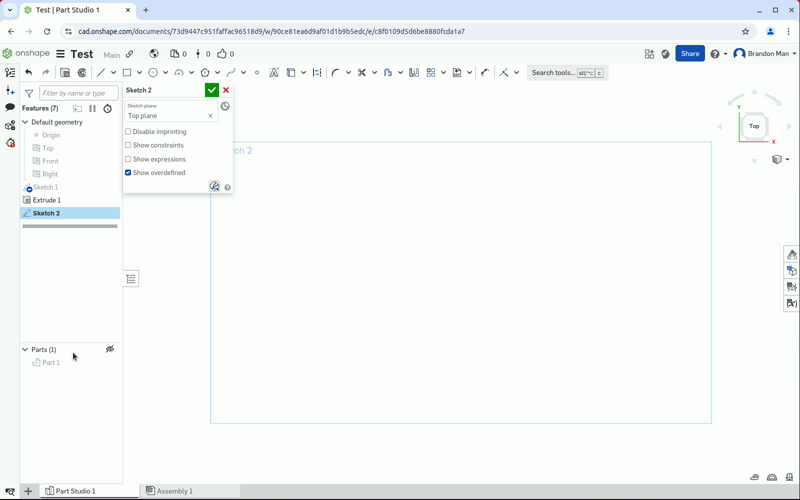
key(c)
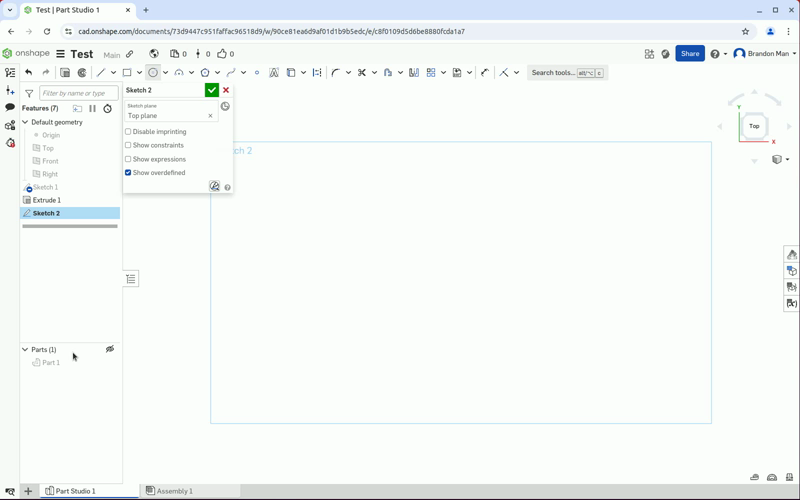
key_down(shift)
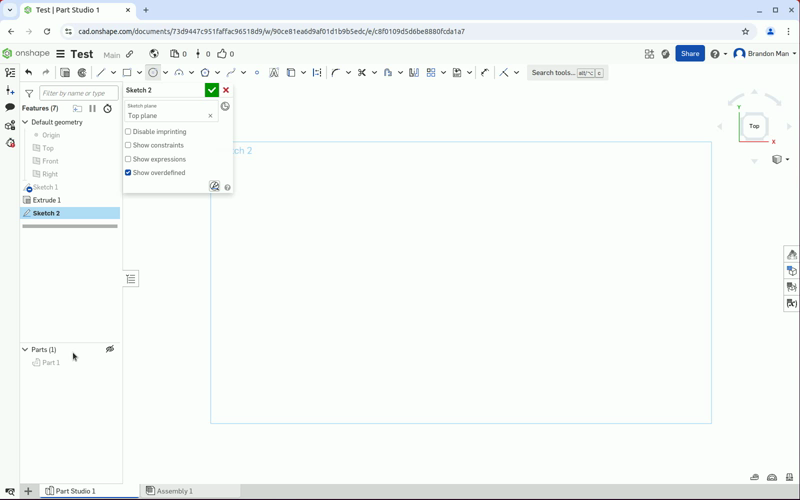
mouse_move(461, 282)
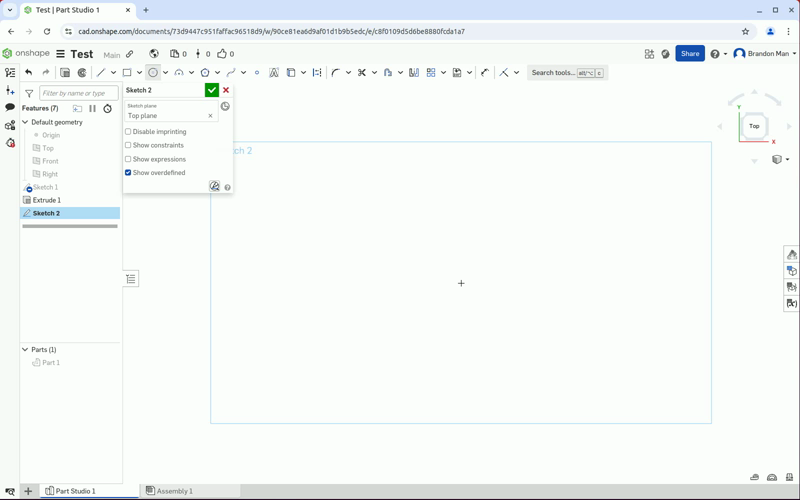
click(461, 282)
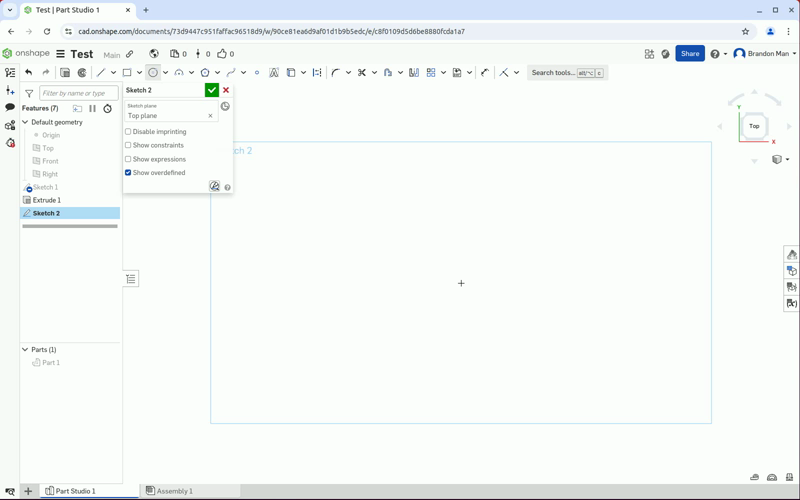
key_up(shift)
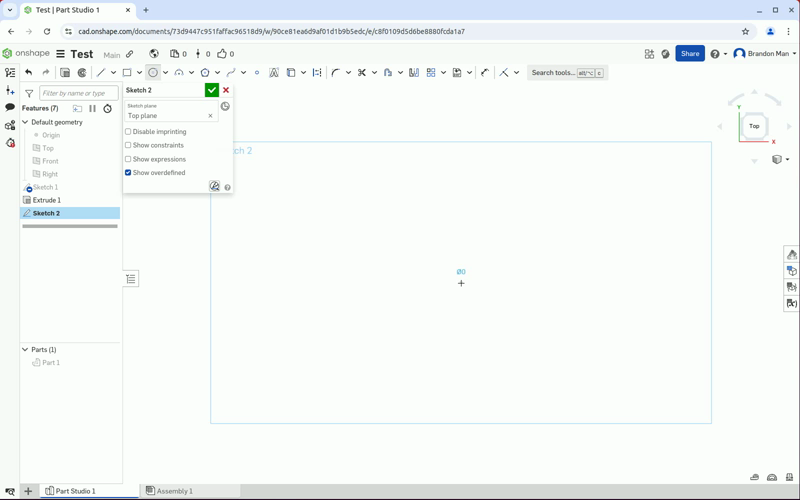
mouse_move(464, 282)
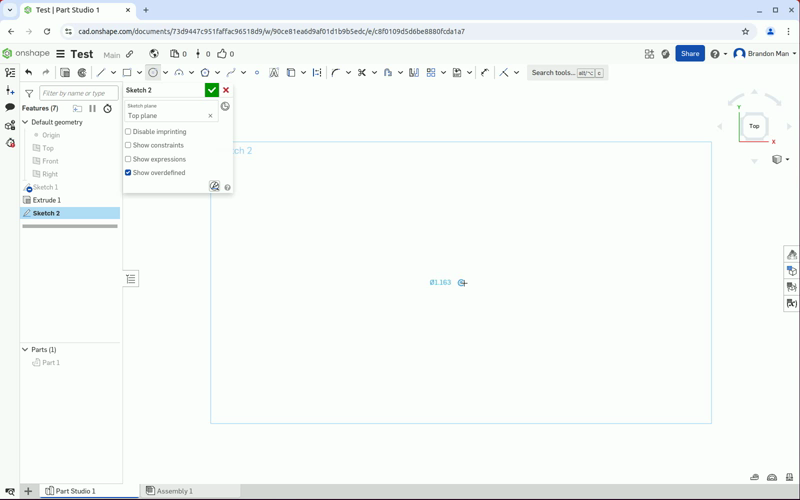
click(464, 282)
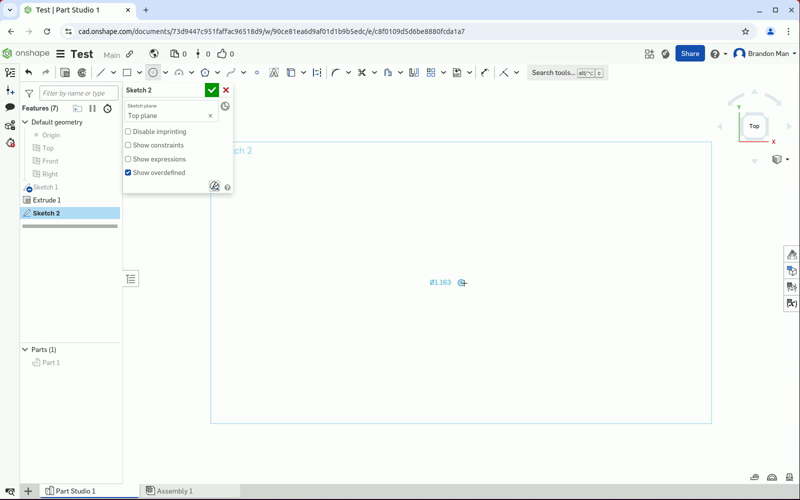
key(esc)
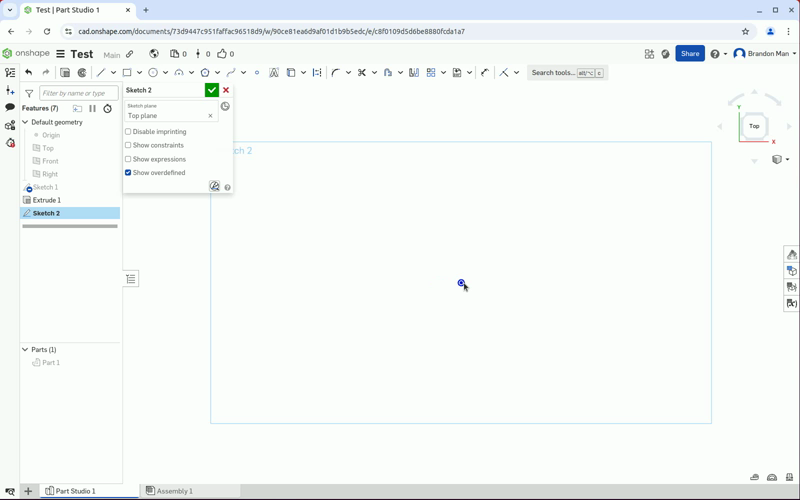
key(c)
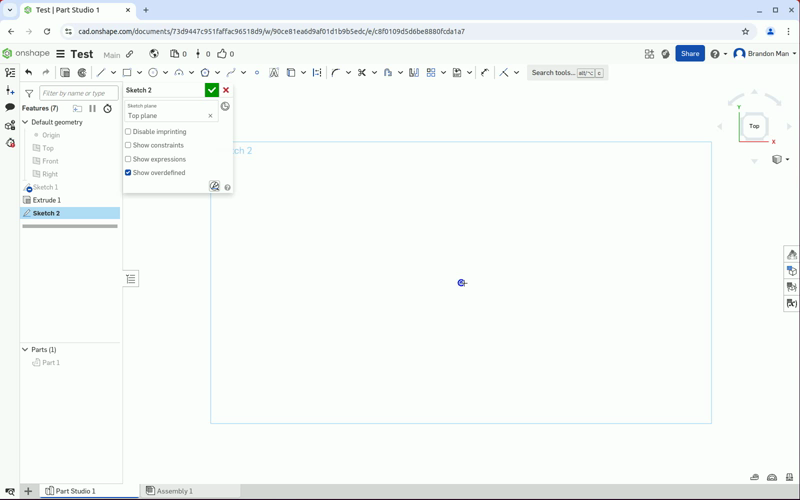
key_down(shift)
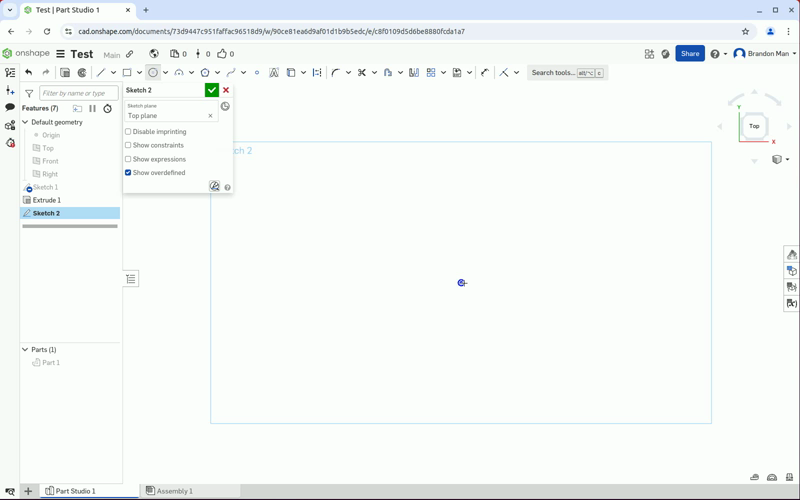
mouse_move(461, 282)
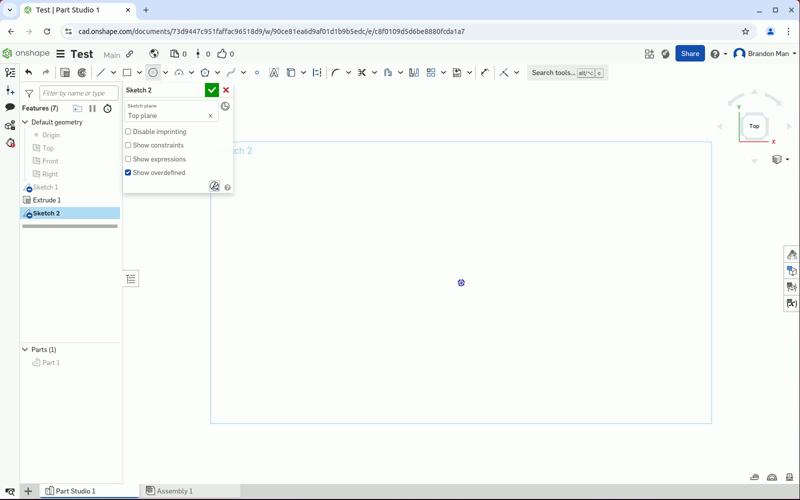
scroll(6)
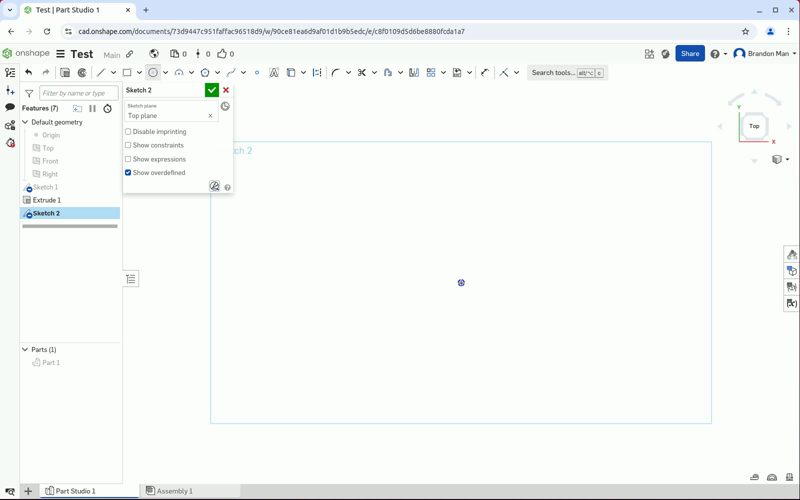
scroll(6)
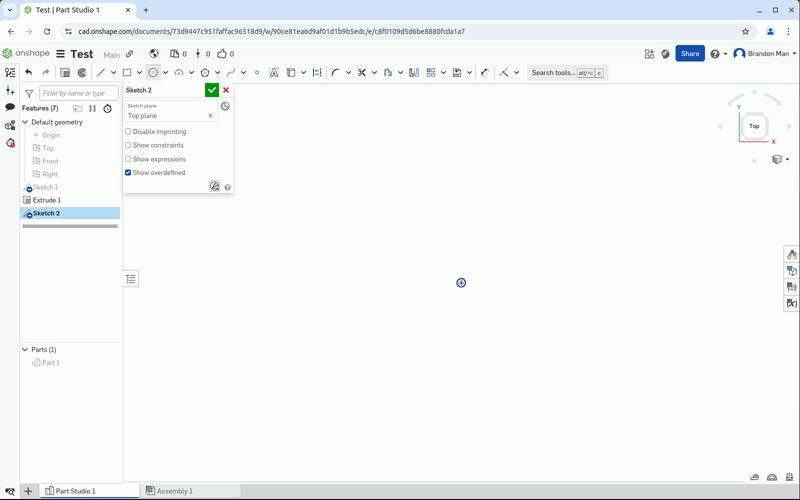
scroll(6)
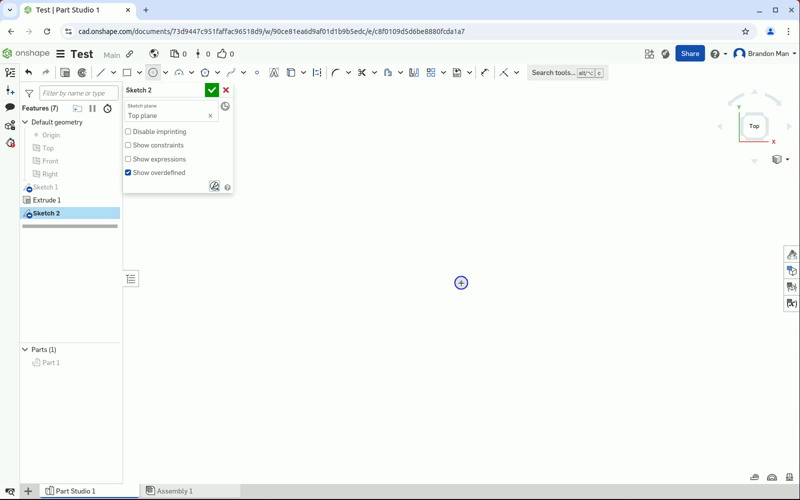
scroll(6)
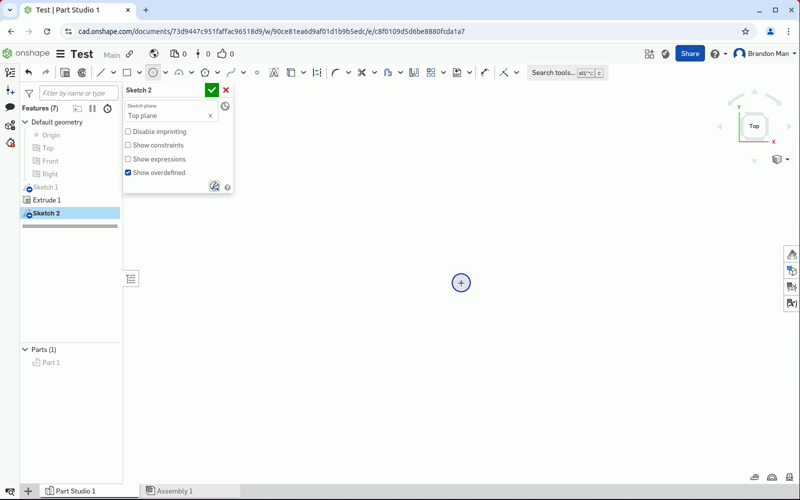
scroll(6)
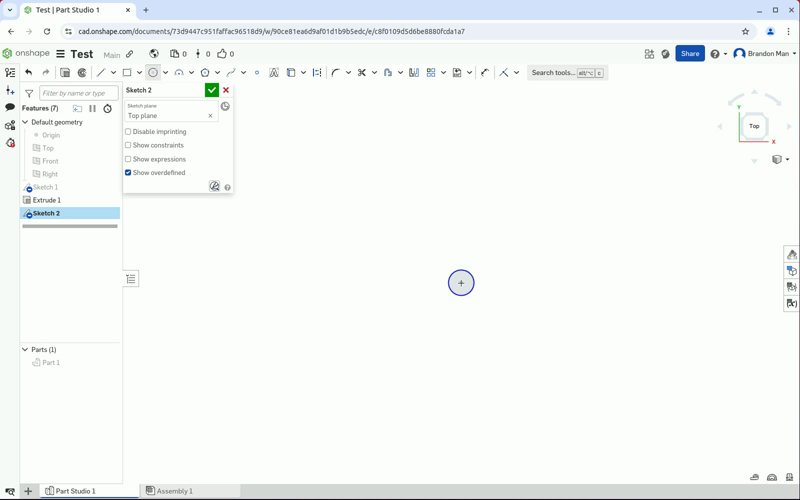
scroll(6)
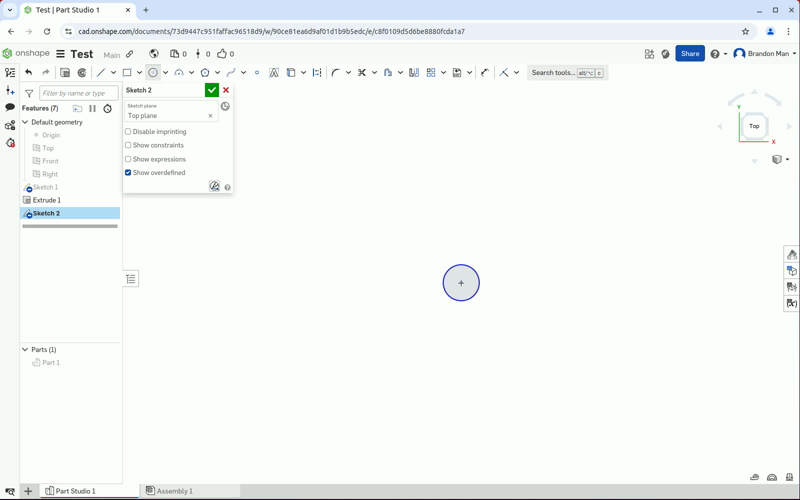
scroll(6)
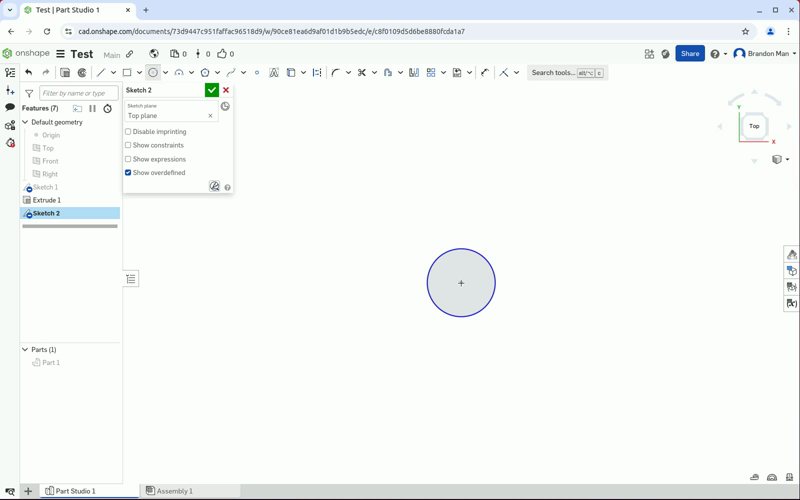
click(461, 282)
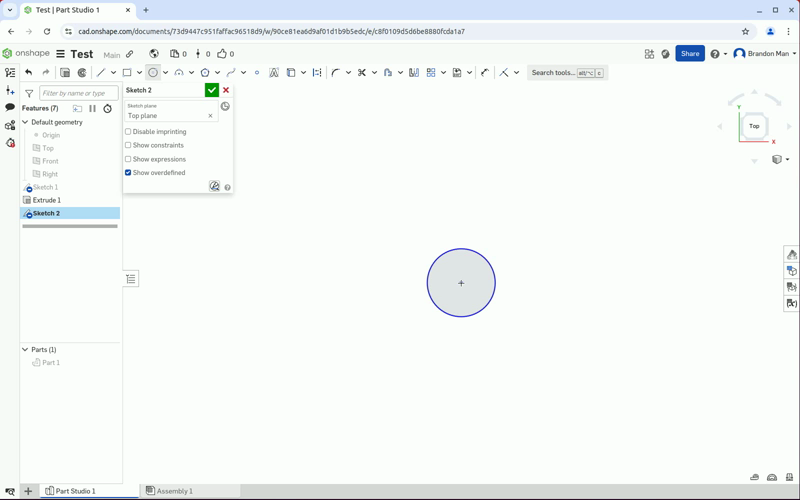
scroll(-6)
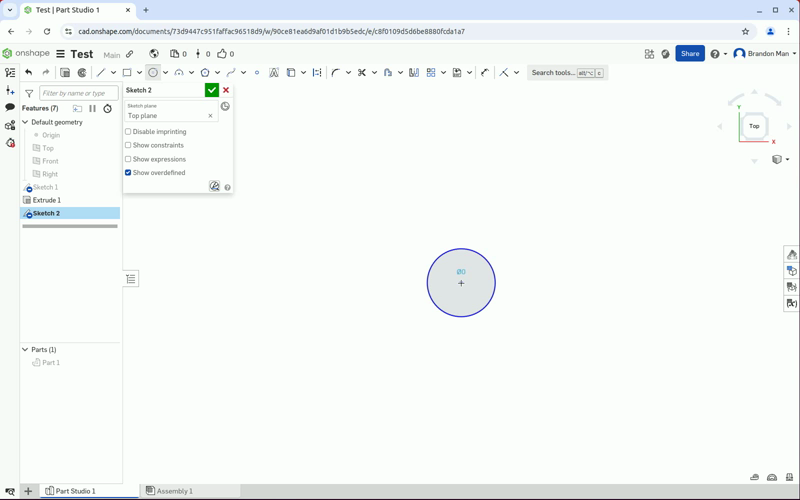
scroll(-6)
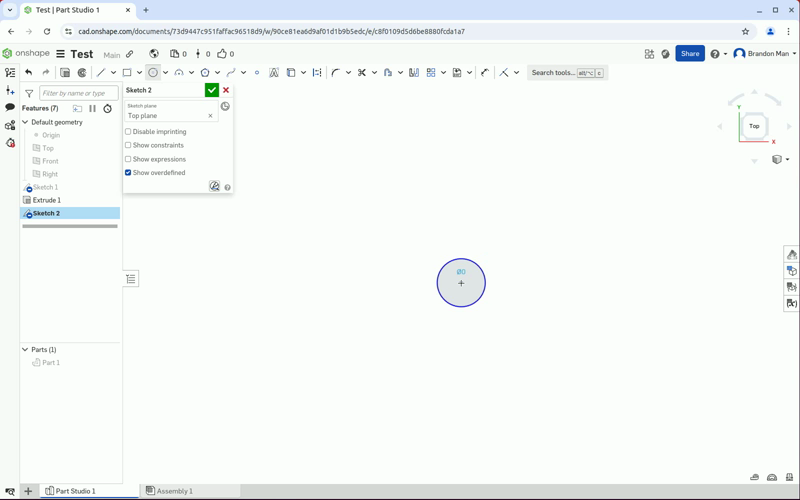
scroll(-6)
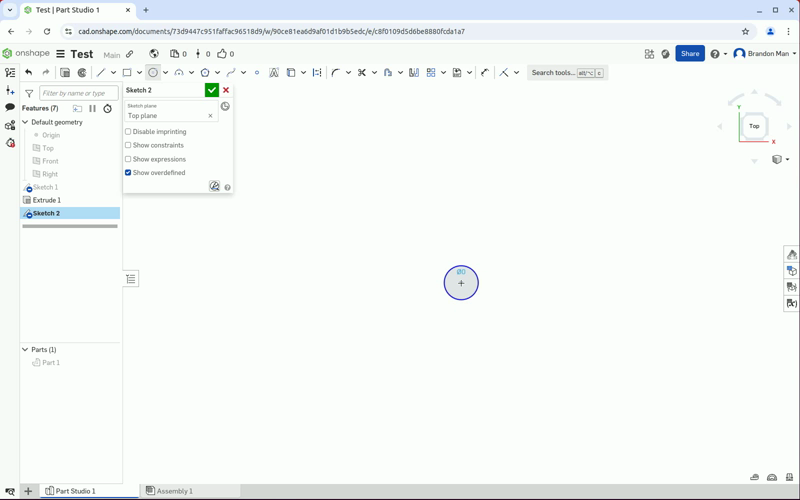
scroll(-6)
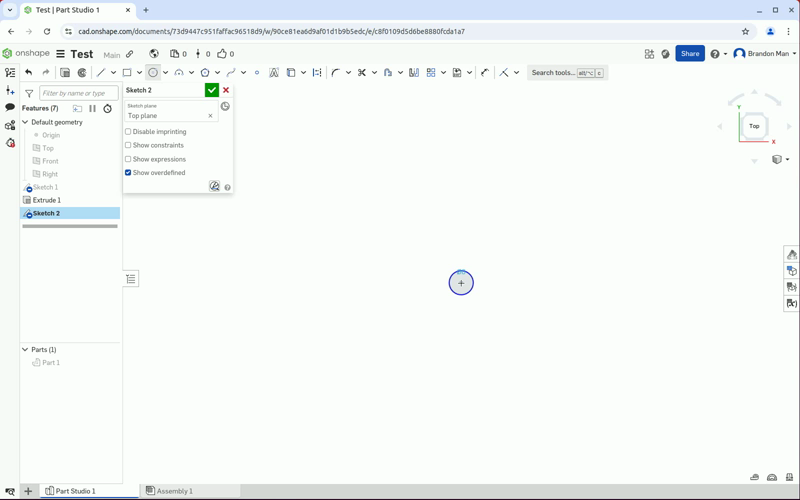
scroll(-6)
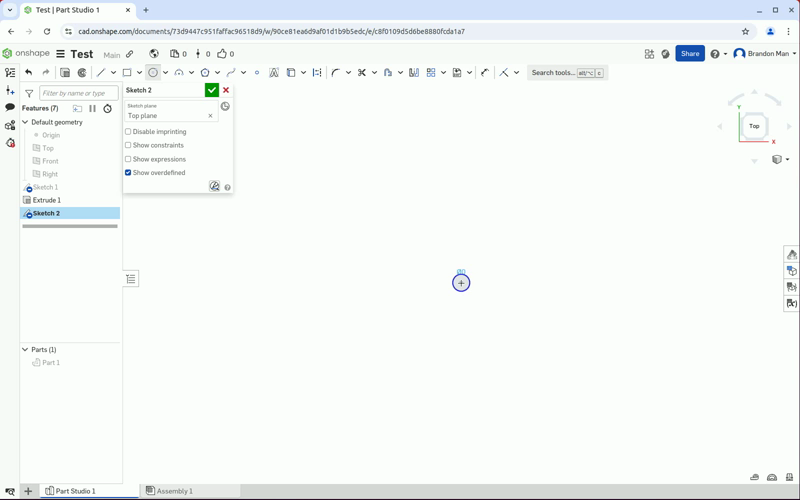
scroll(-6)
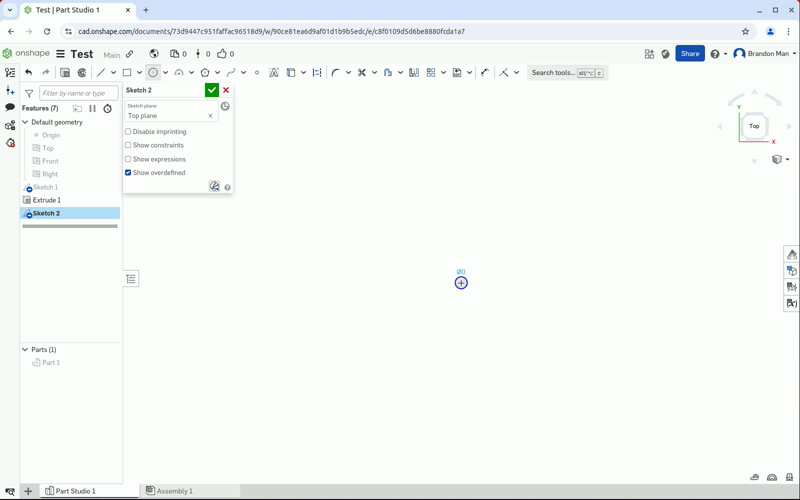
scroll(-6)
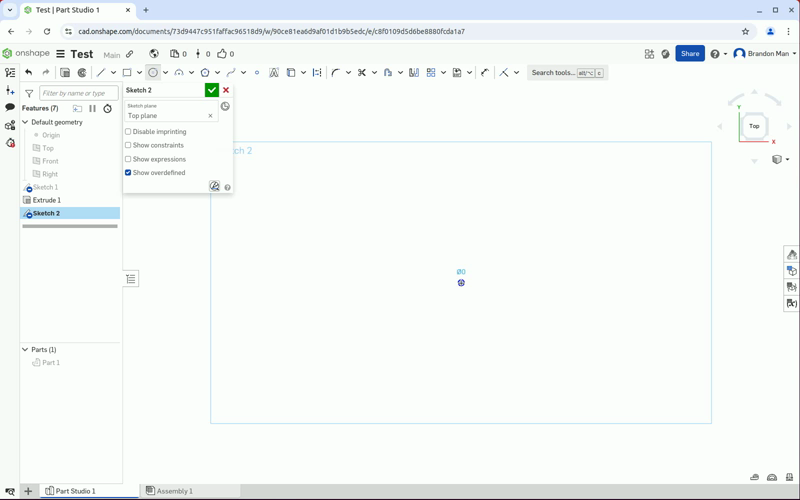
key_up(shift)
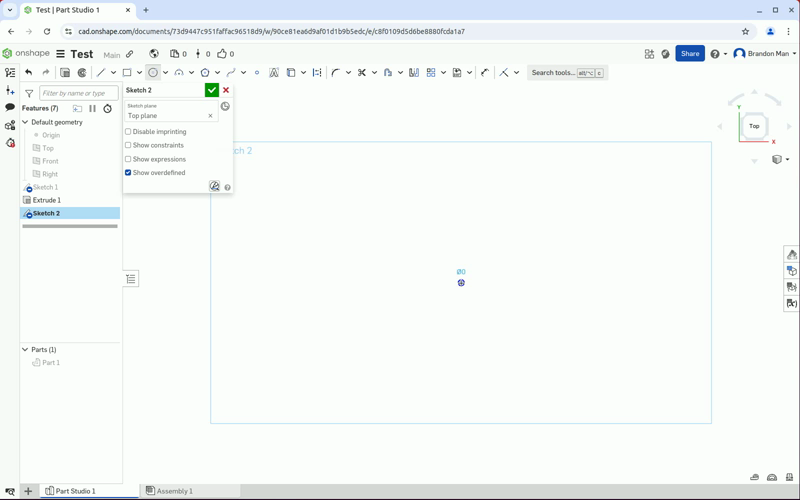
mouse_move(462, 282)
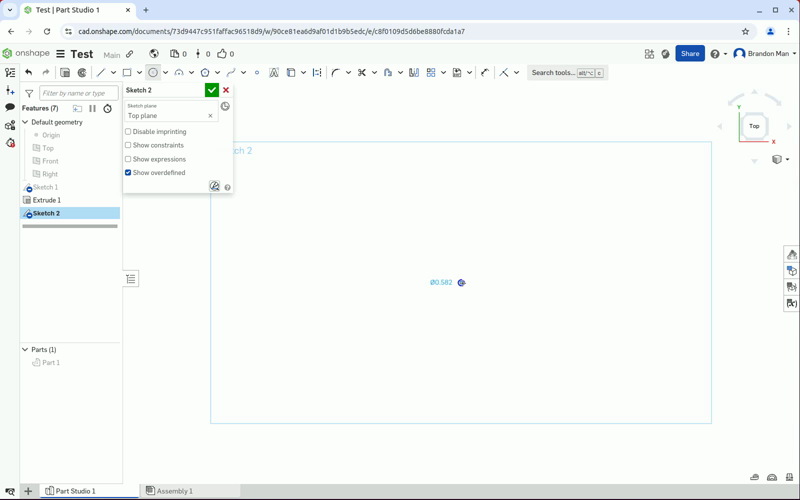
scroll(6)
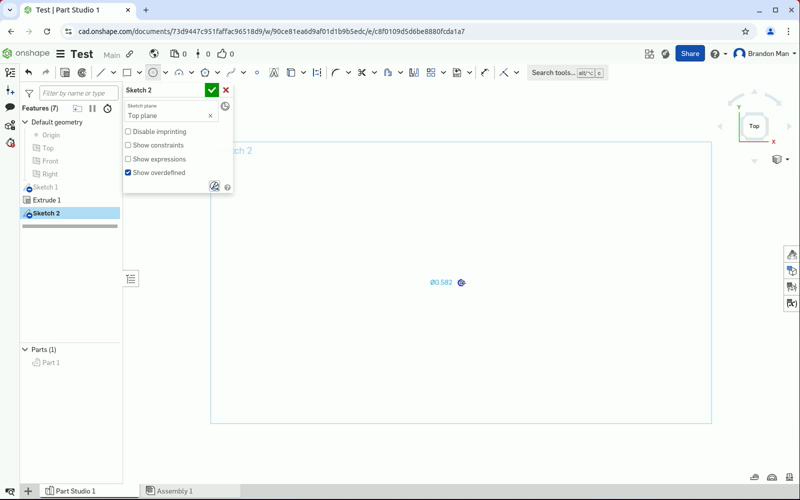
scroll(6)
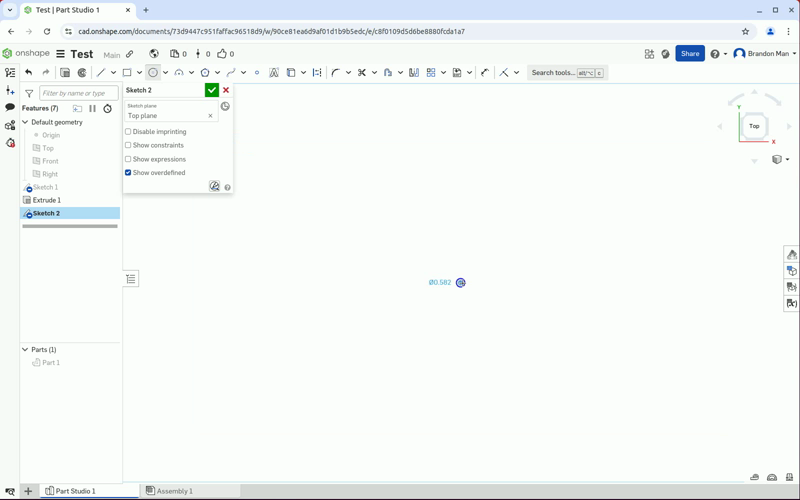
scroll(6)
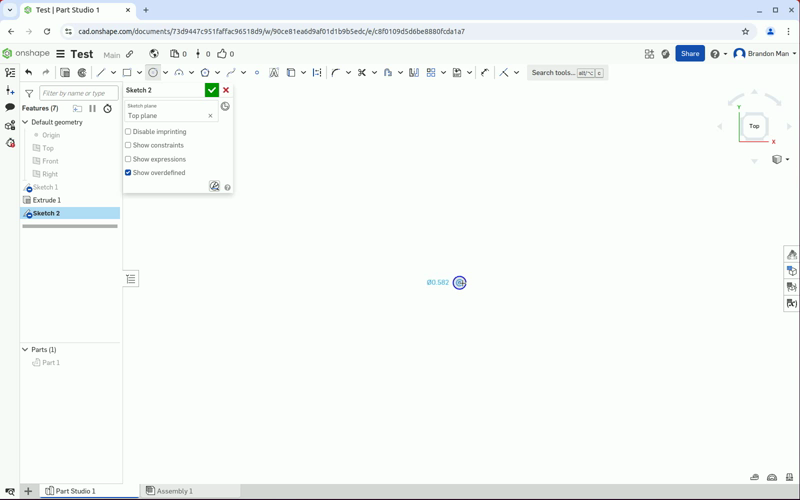
scroll(6)
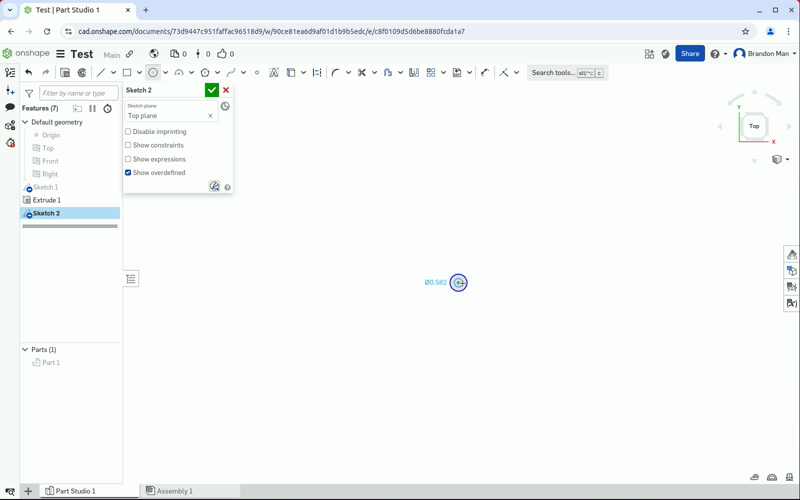
scroll(6)
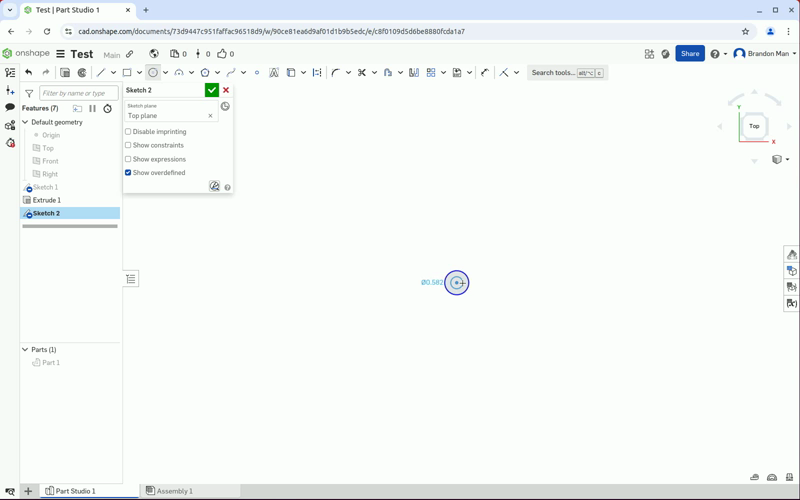
scroll(6)
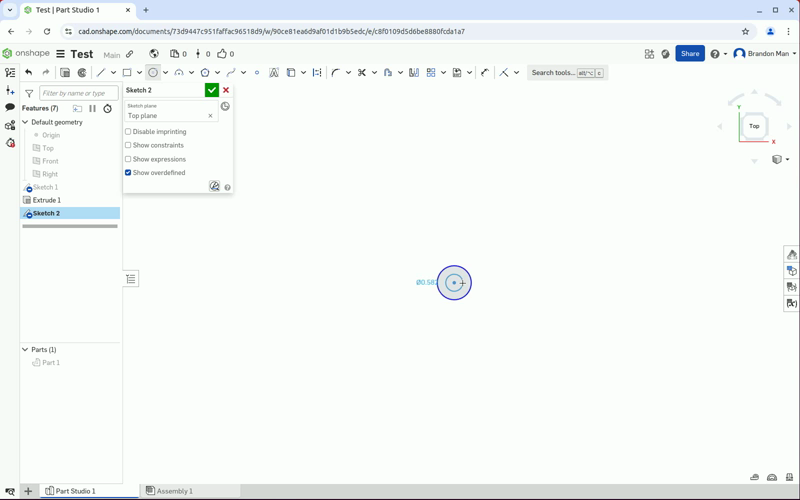
scroll(6)
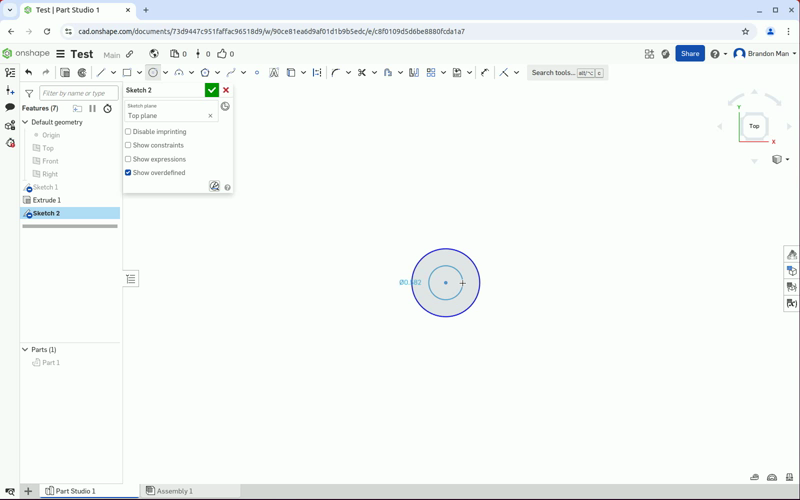
click(462, 282)
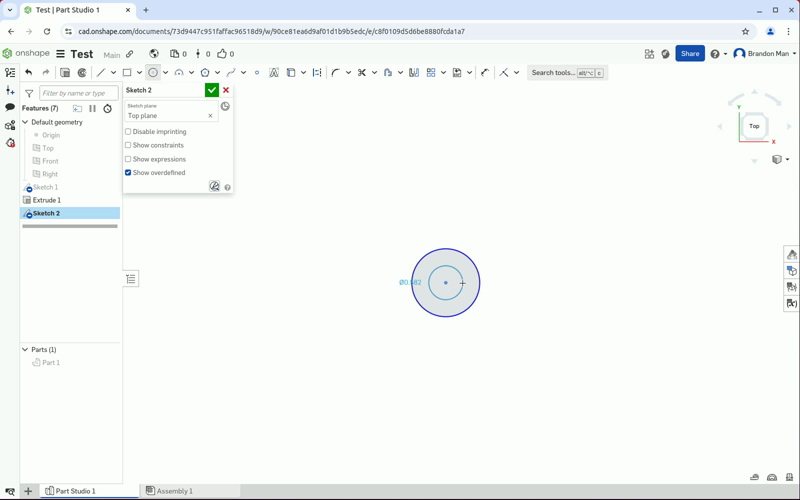
scroll(-6)
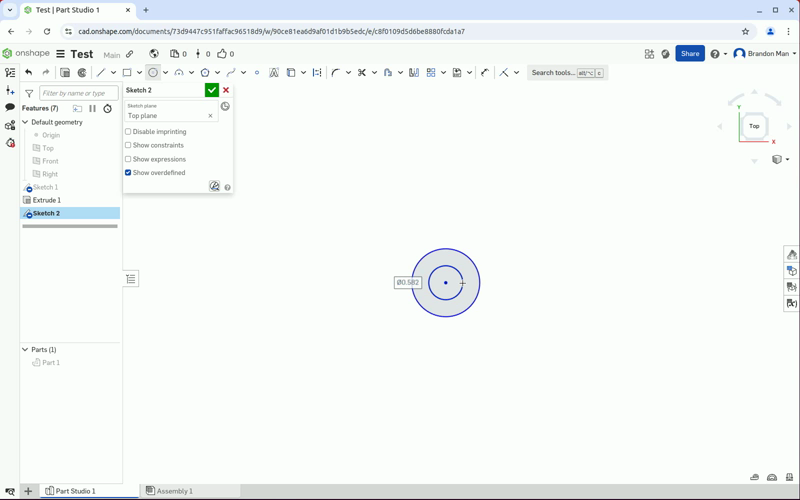
scroll(-6)
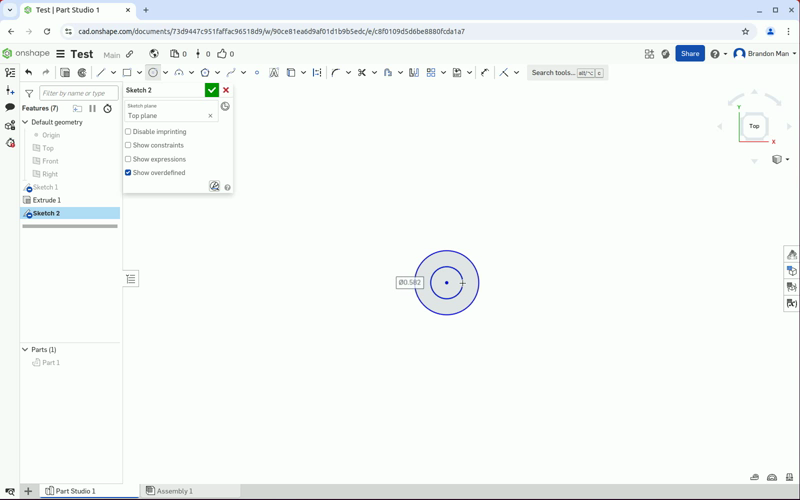
scroll(-6)
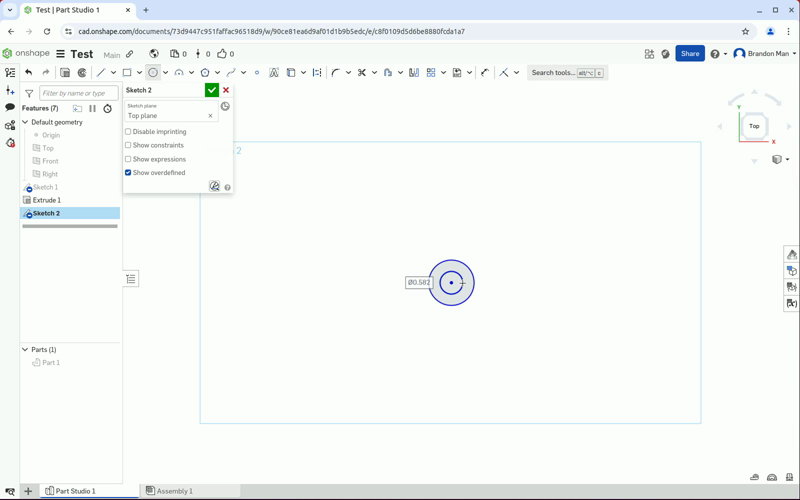
scroll(-6)
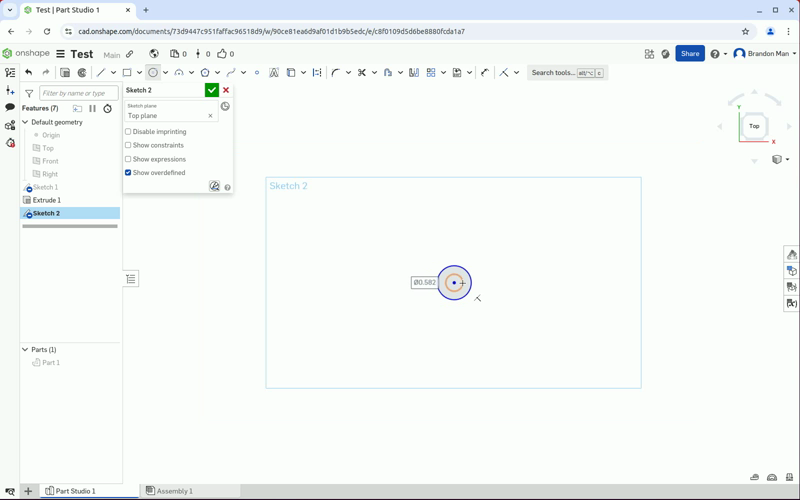
scroll(-6)
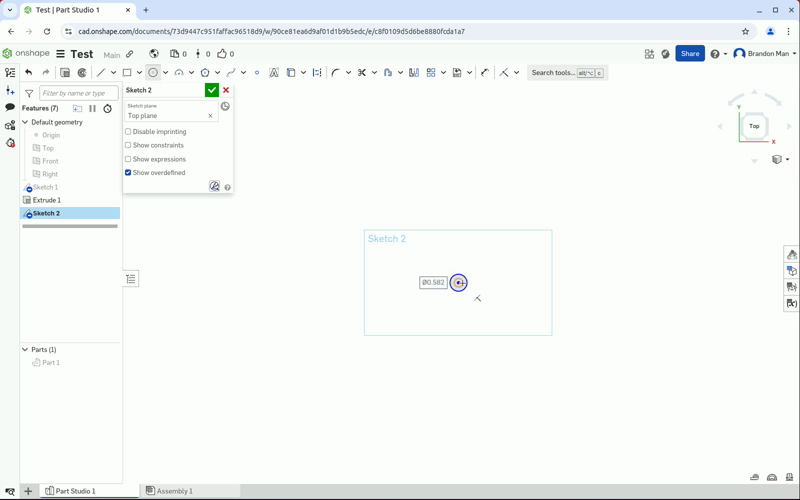
scroll(-6)
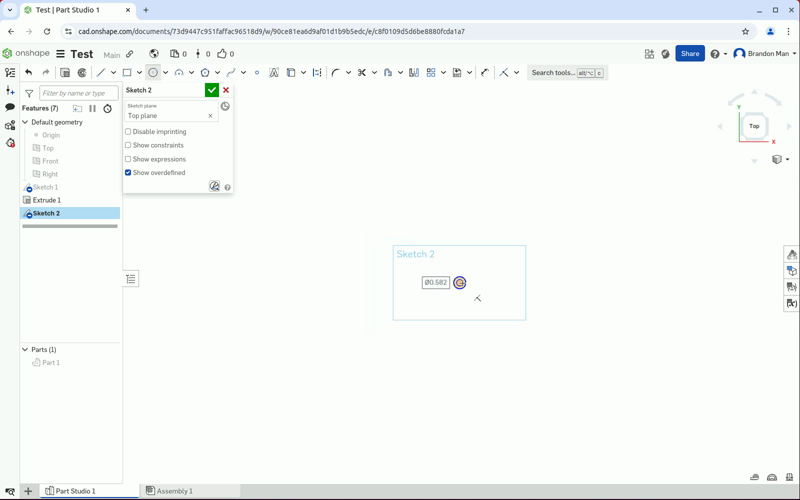
scroll(-6)
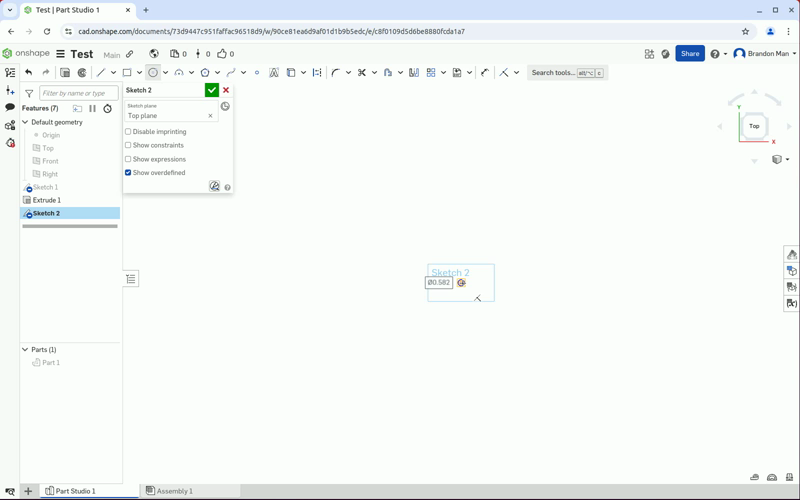
key(esc)
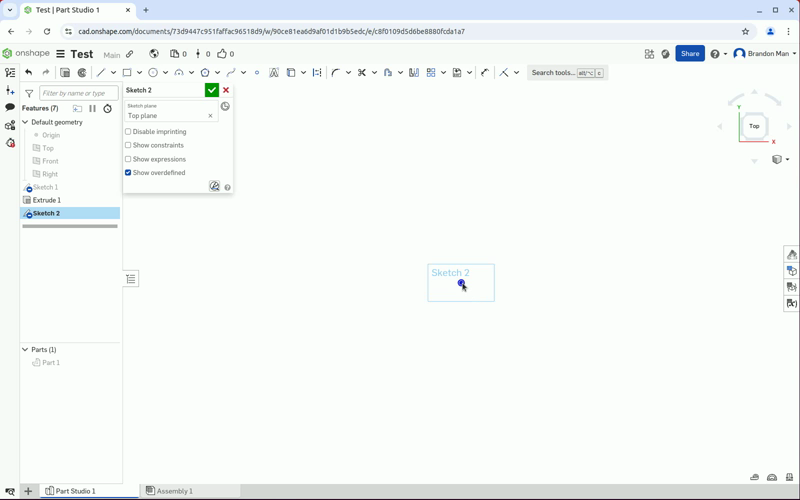
mouse_move(458, 283)
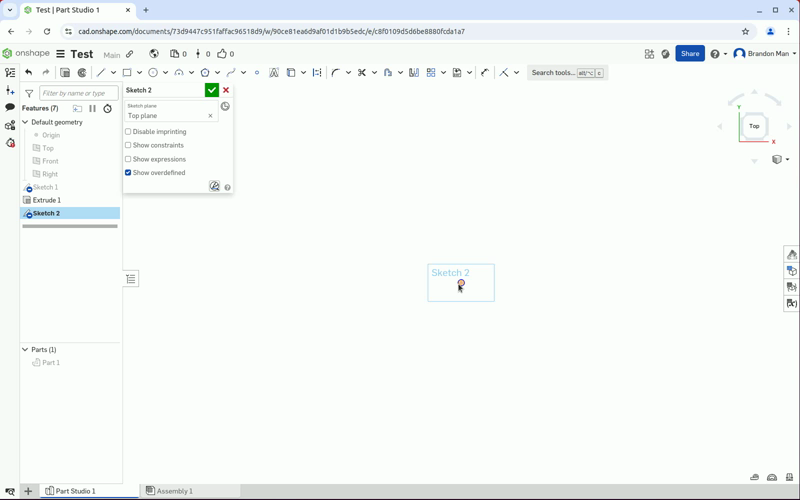
scroll(6)
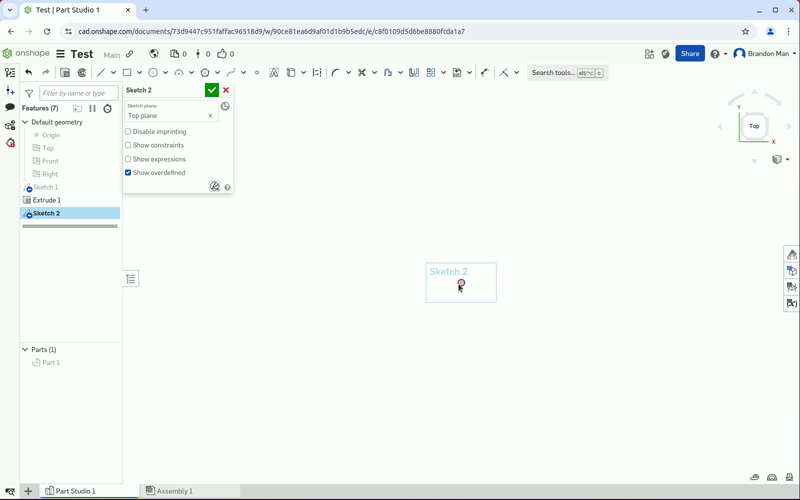
scroll(6)
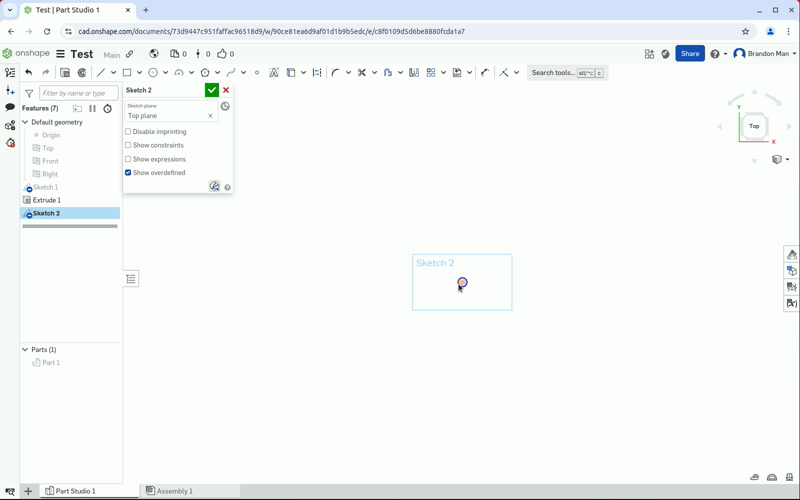
scroll(6)
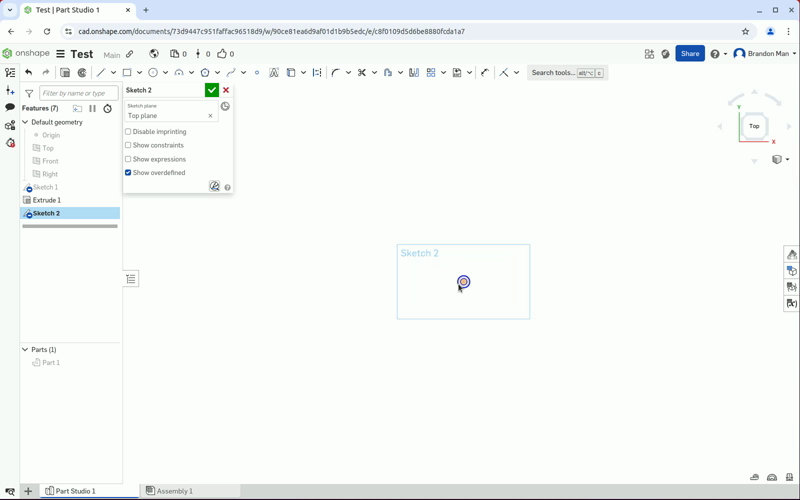
scroll(6)
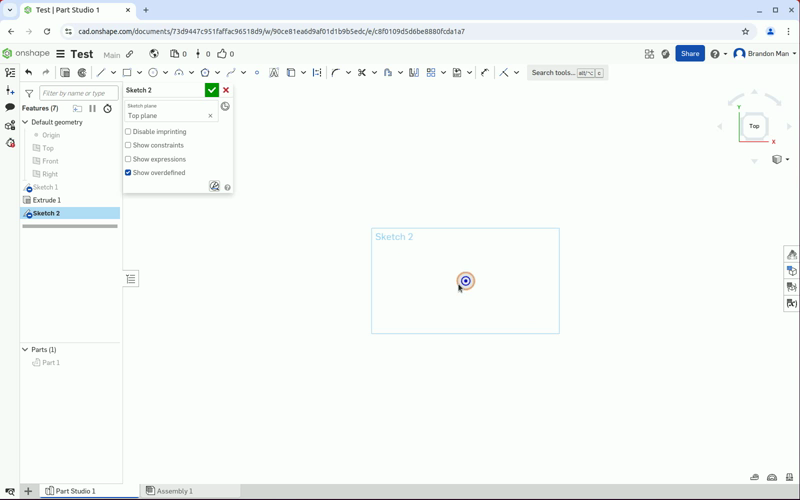
scroll(6)
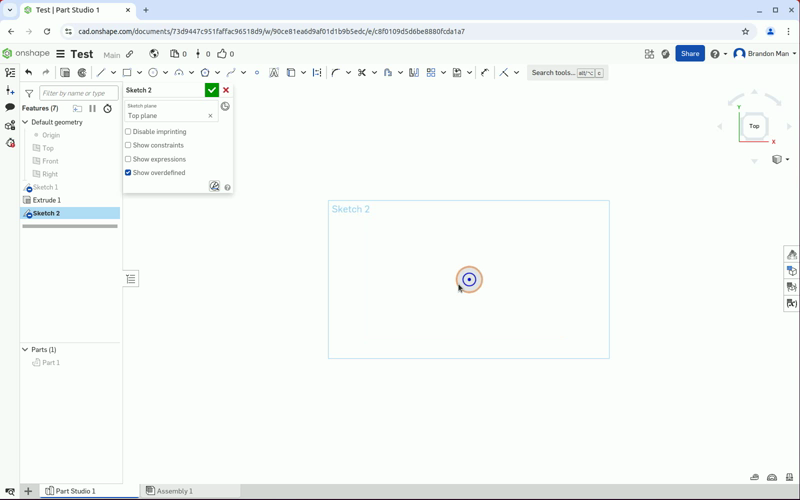
scroll(6)
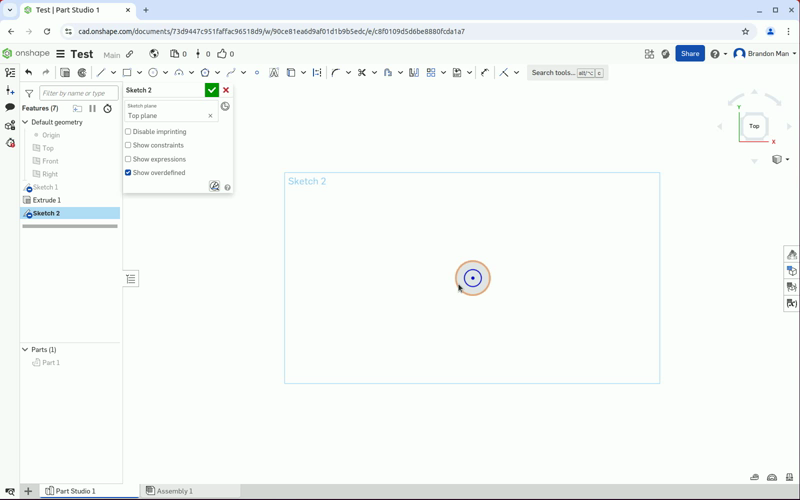
scroll(6)
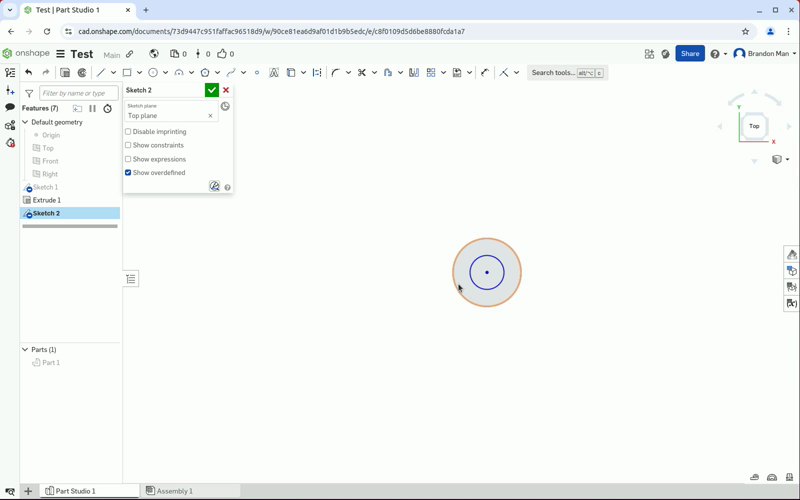
click(458, 283)
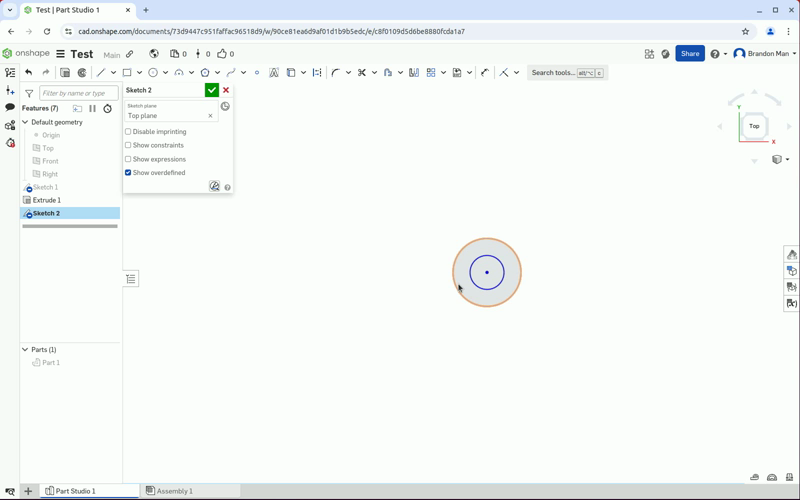
scroll(-6)
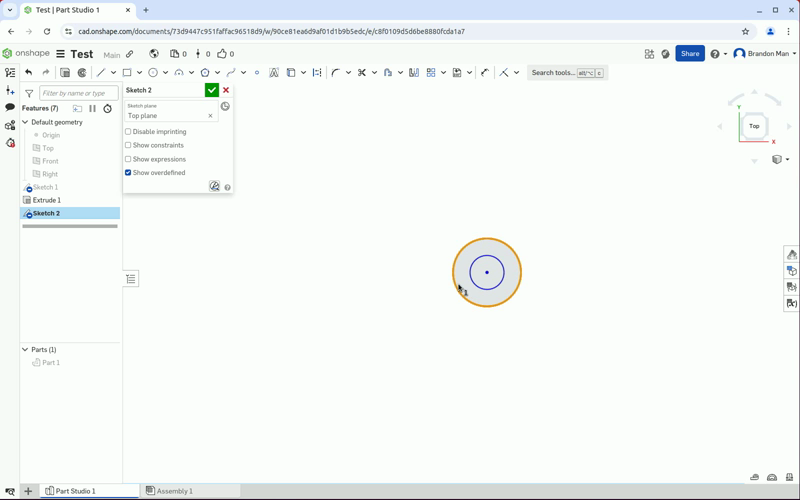
scroll(-6)
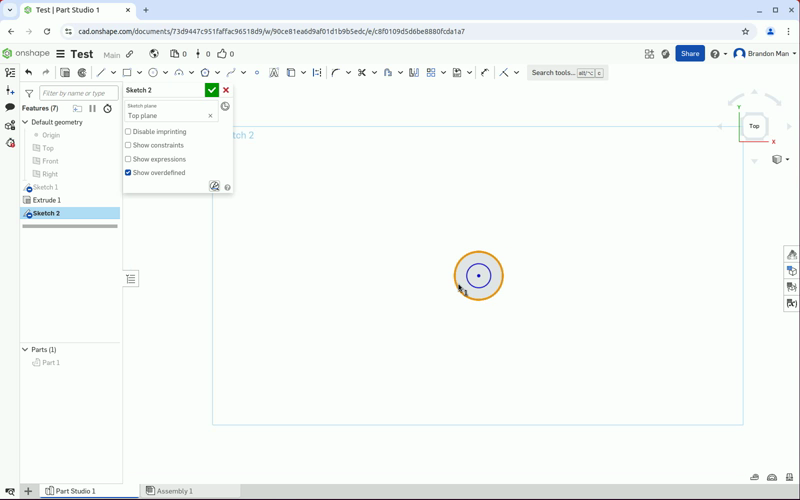
scroll(-6)
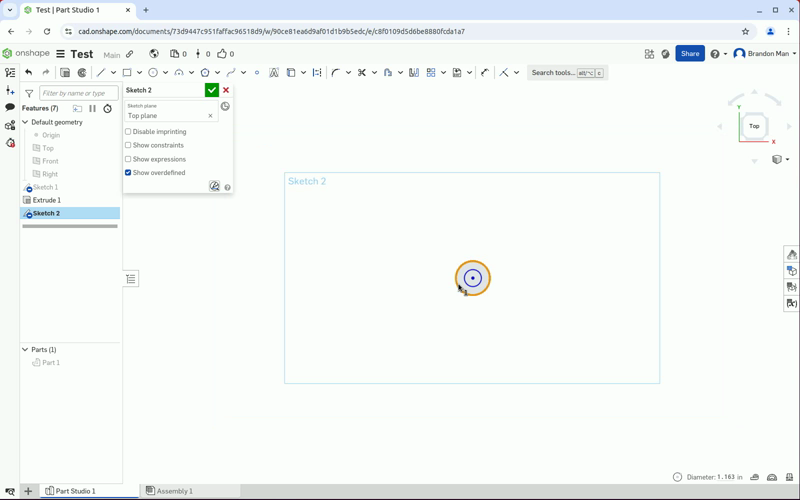
scroll(-6)
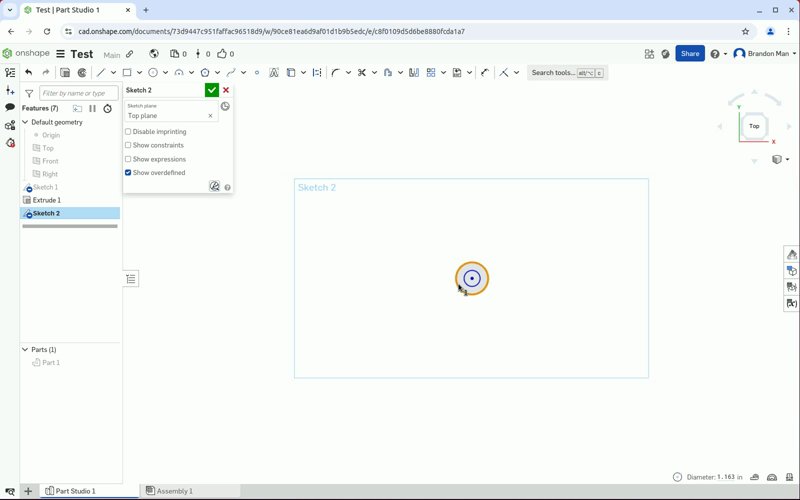
scroll(-6)
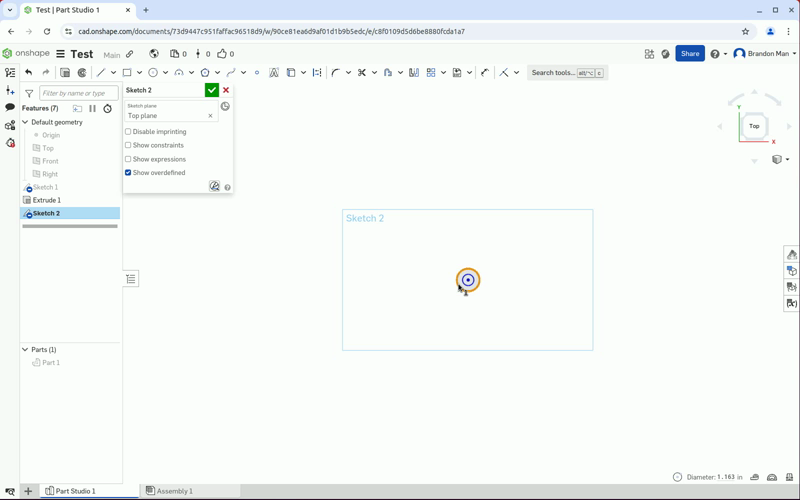
scroll(-6)
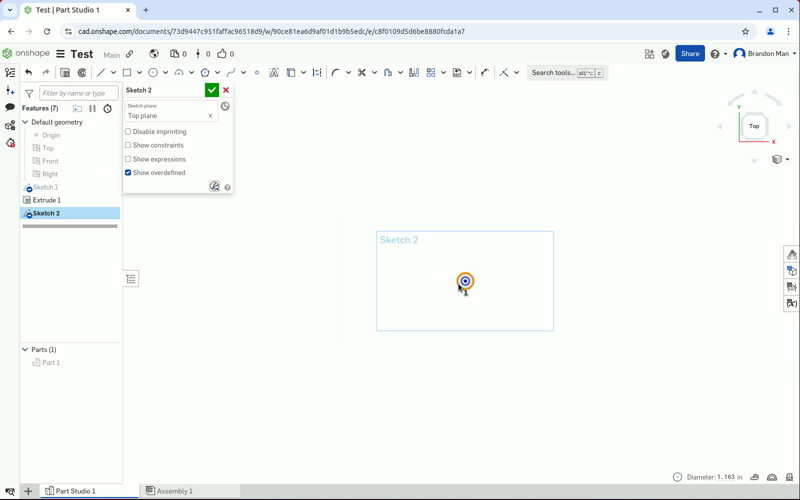
scroll(-6)
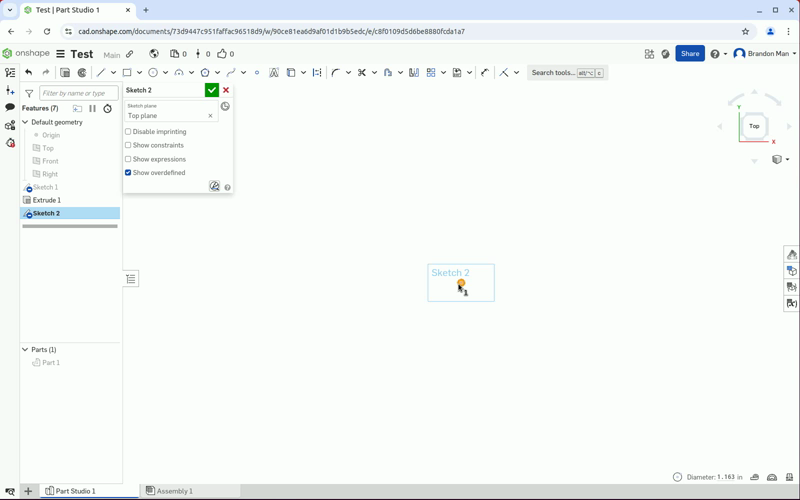
mouse_move(73, 352)
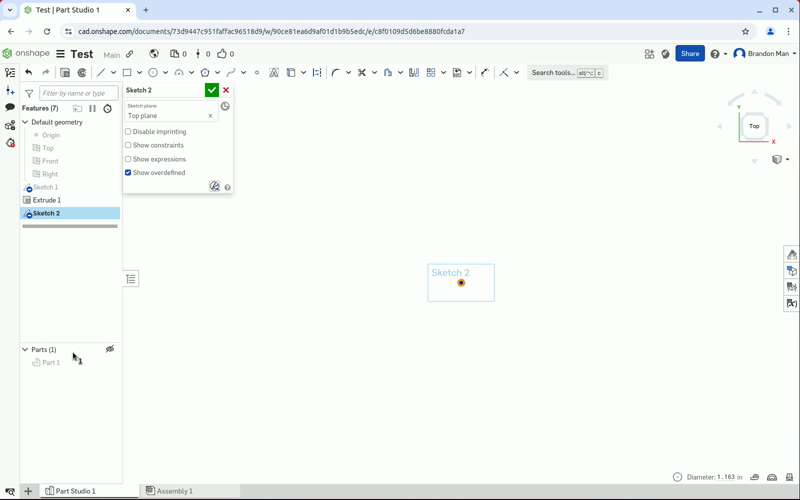
key(shift+y)
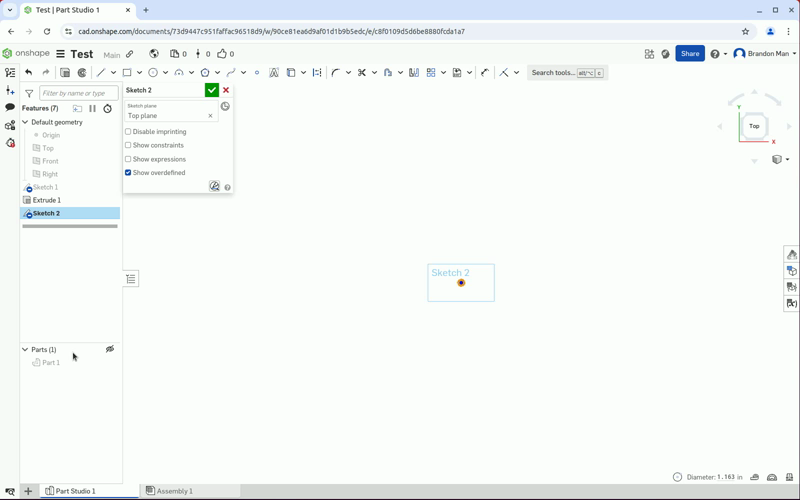
key(shift+e)
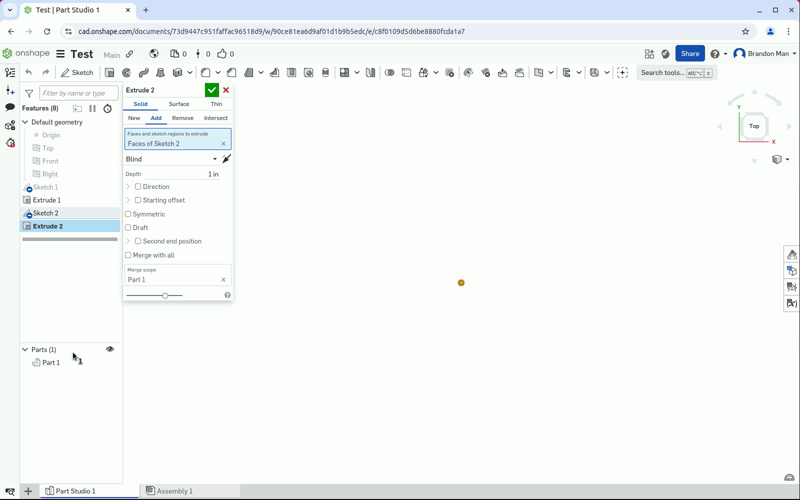
mouse_move(143, 106)
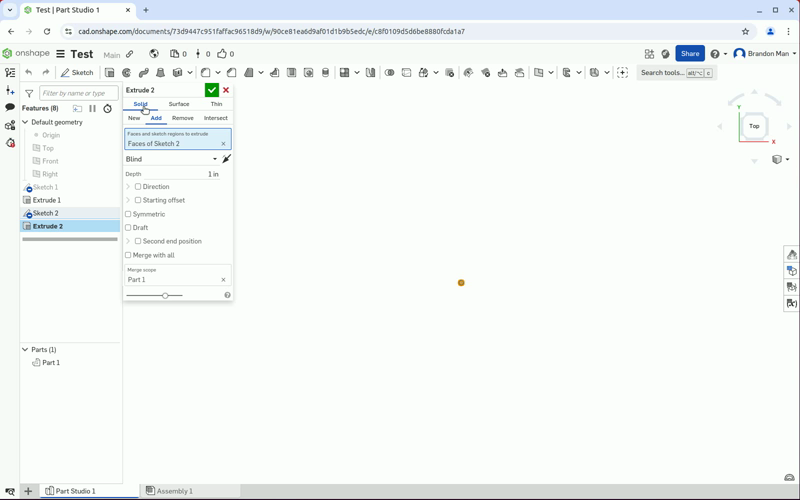
click(143, 106)
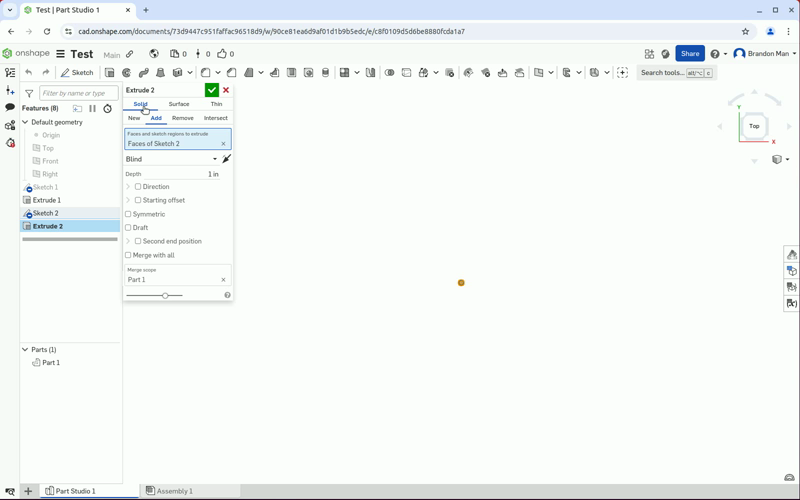
mouse_move(137, 120)
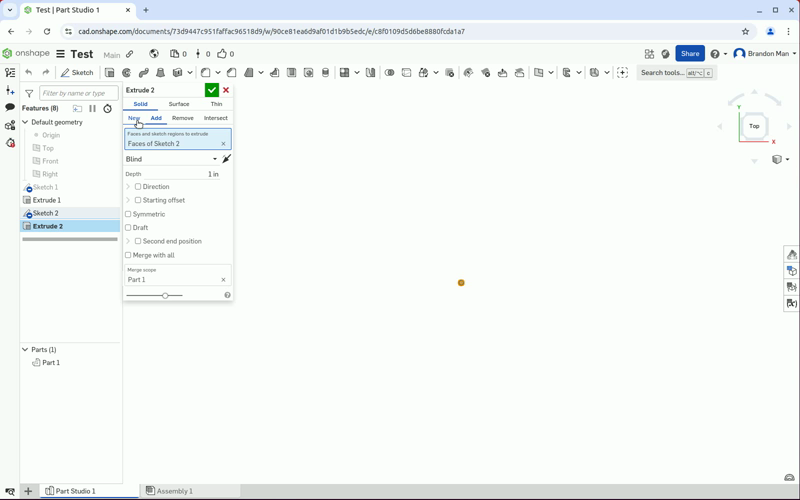
click(137, 120)
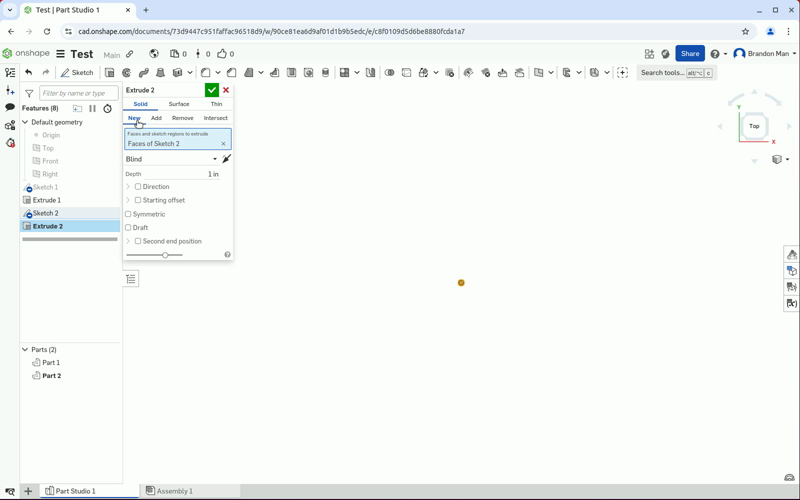
key(tab, 4)
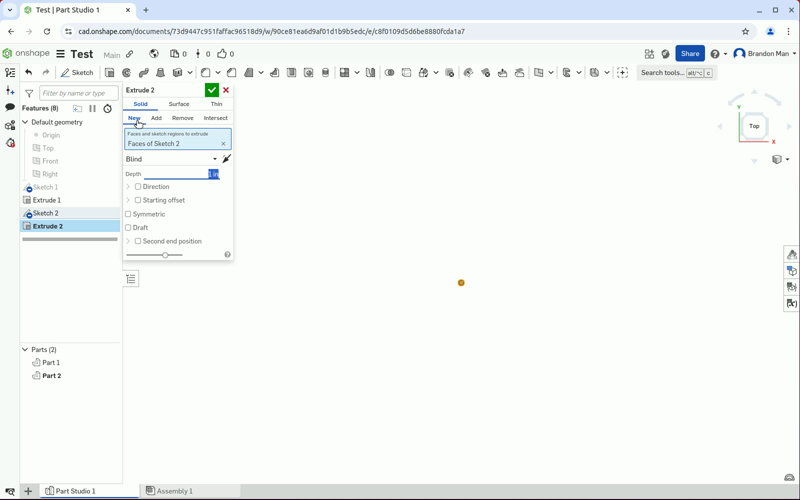
text(0.481)
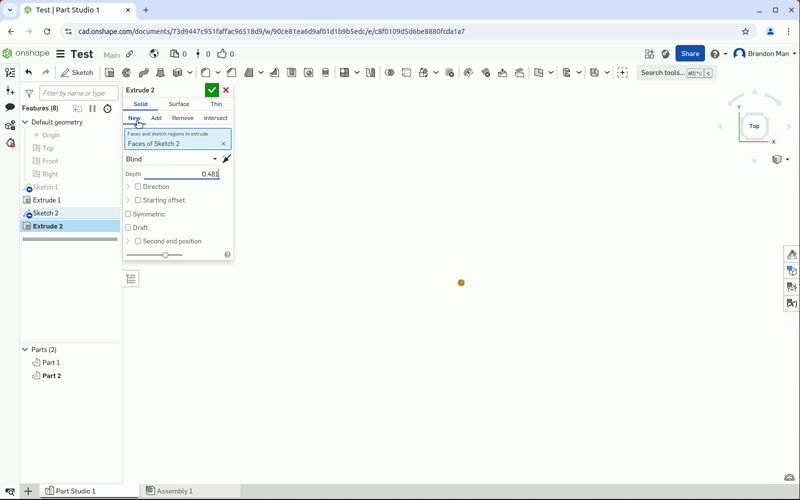
key(enter)
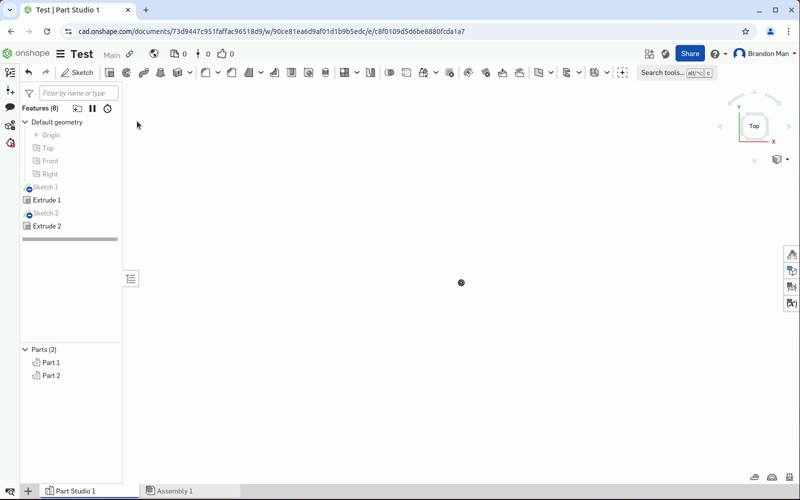
key(shift+h)
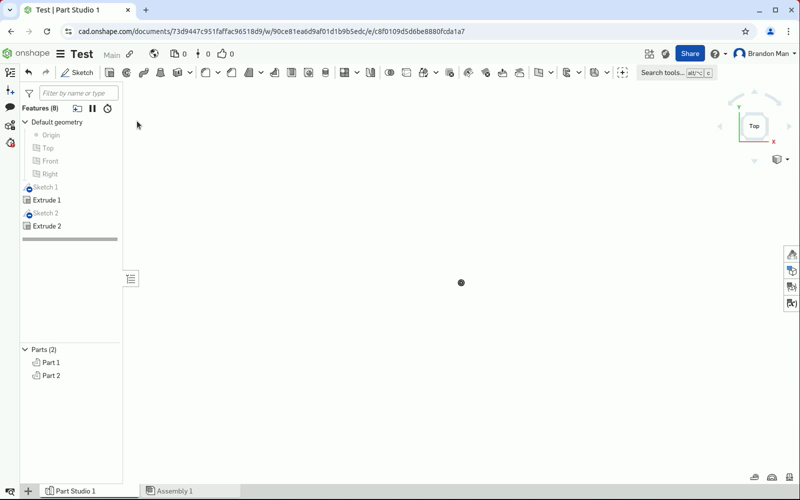
key(shift+h)
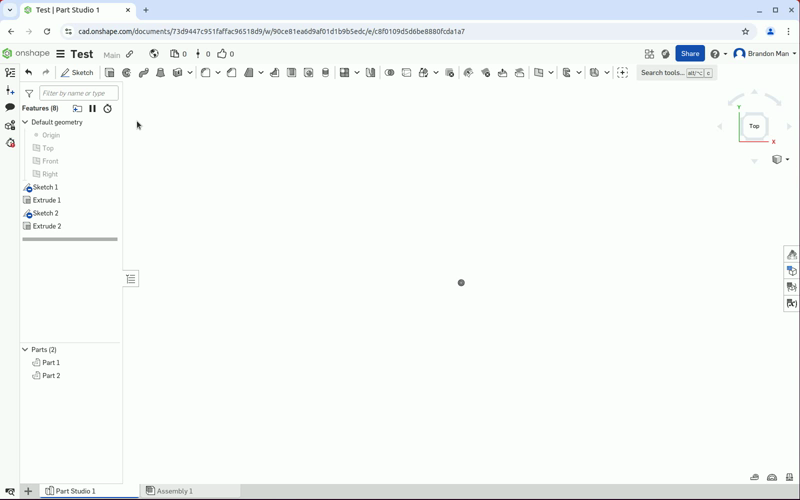
key(shift+7)
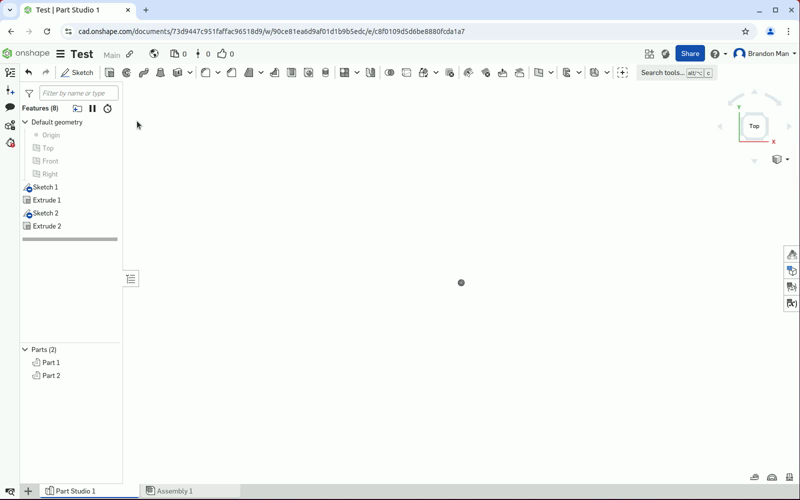
key(up, 3)
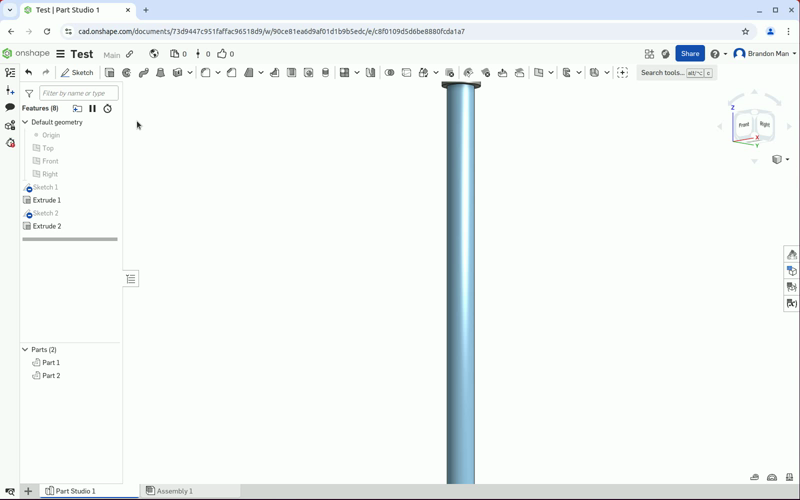
key(left, 3)
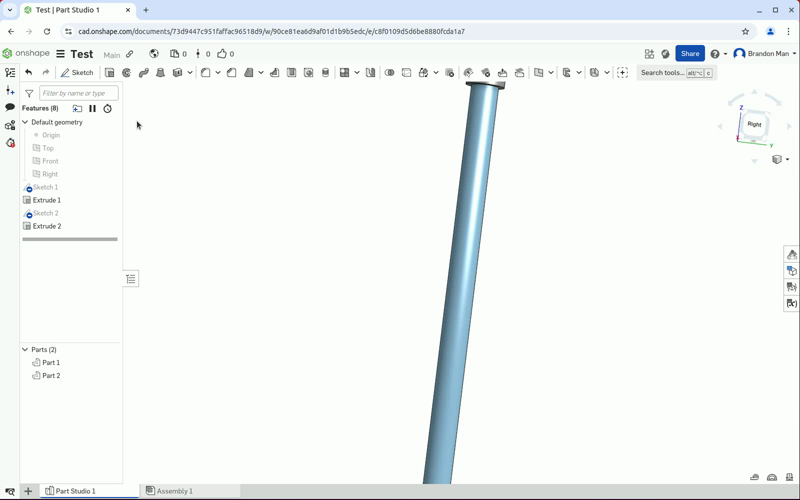
key(right, 3)
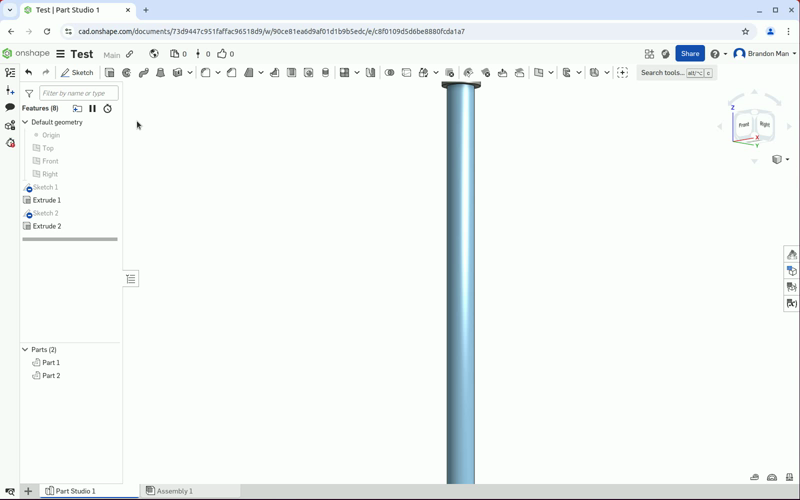
key(down, 3)
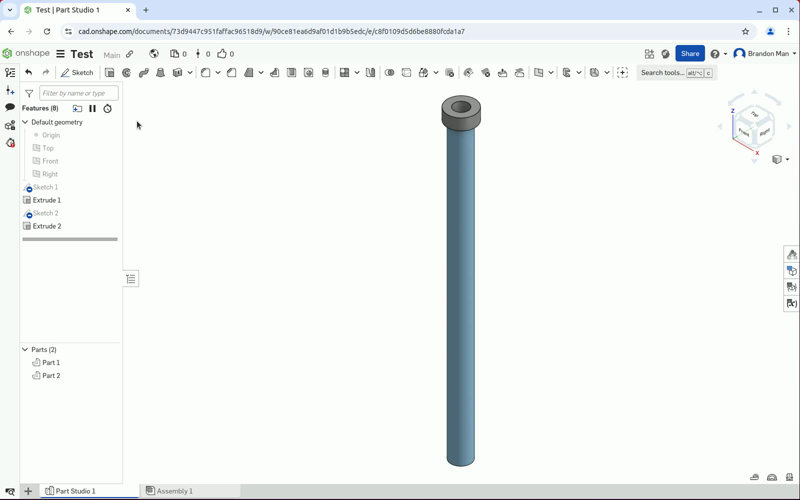
mouse_move(73, 189)
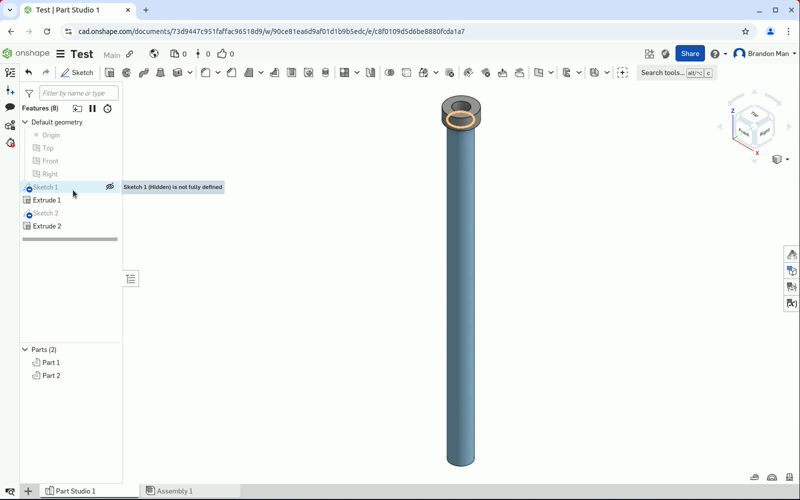
click(73, 189)